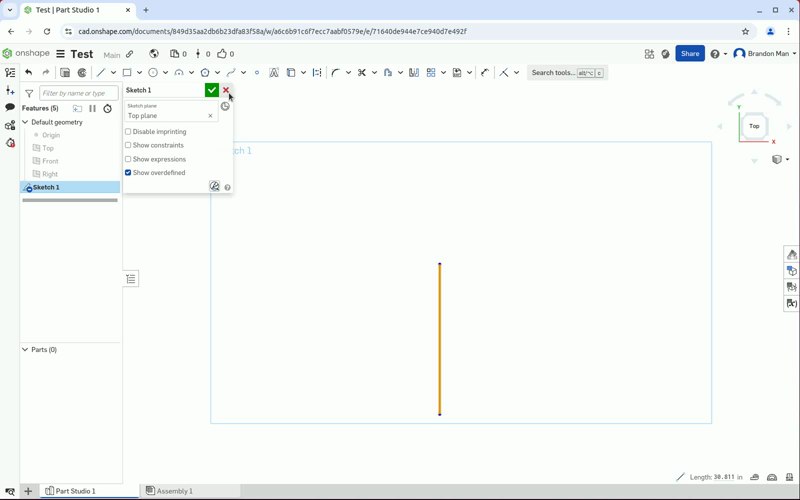
key(shift+h)
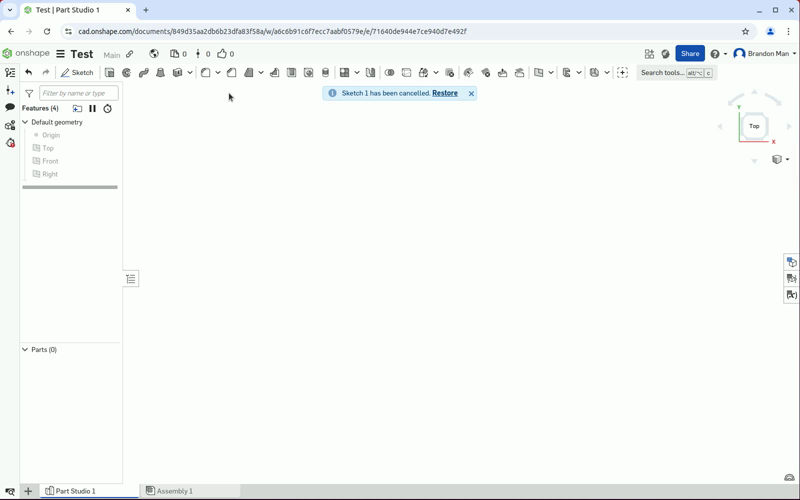
mouse_move(73, 352)
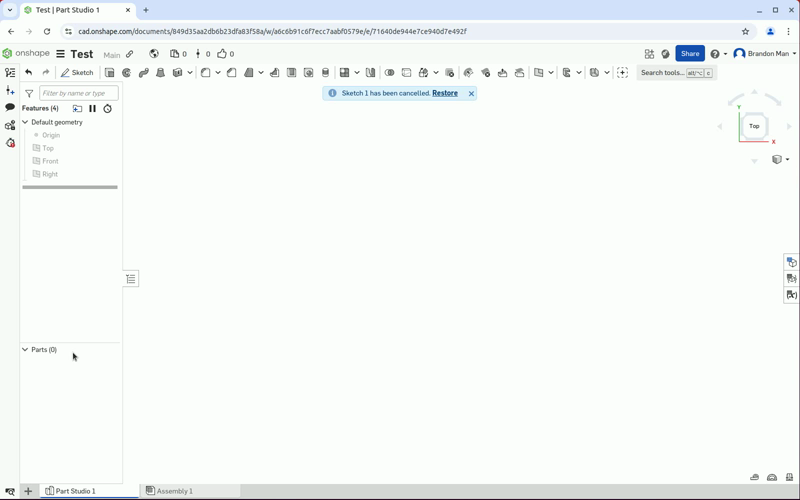
key(y)
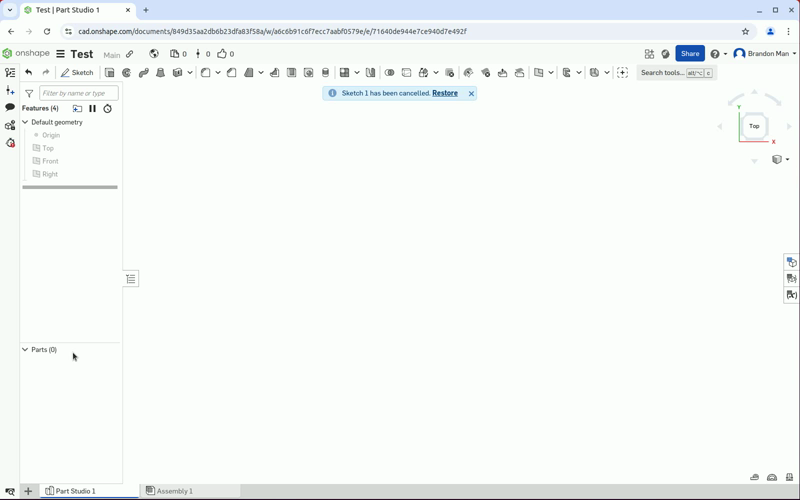
key(shift+p)
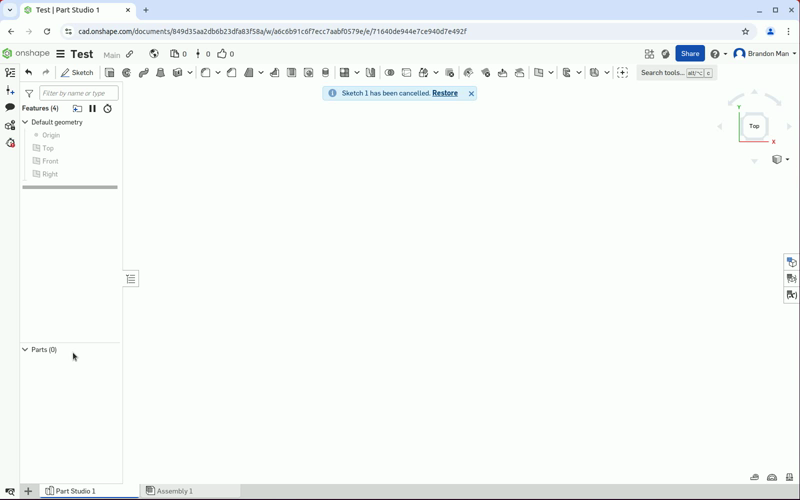
key(space)
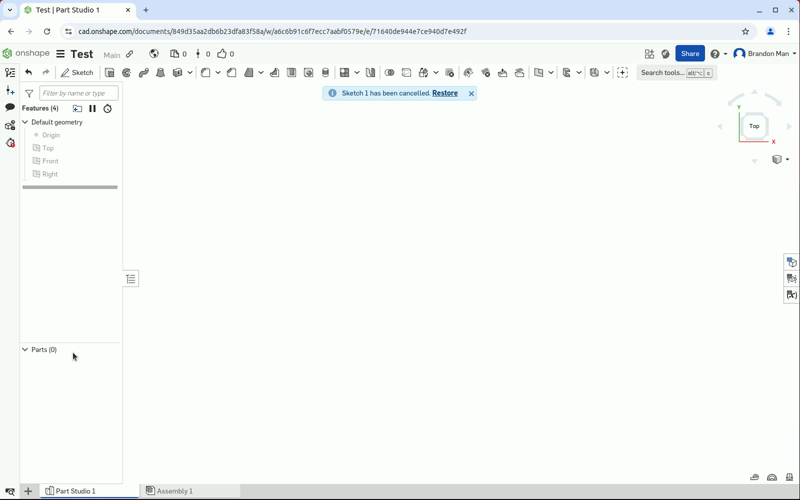
key_down(shift)
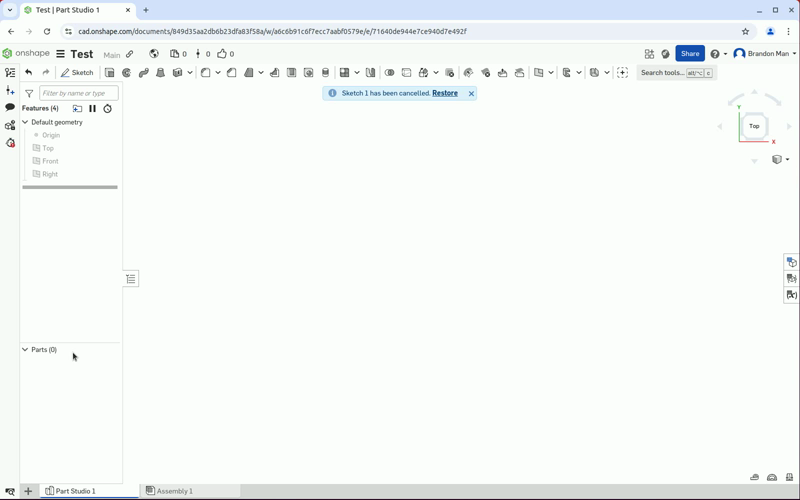
key(up)
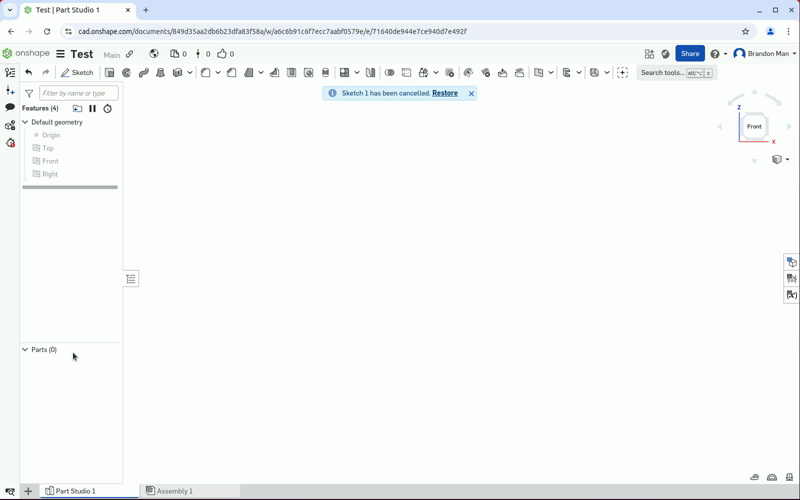
key_up(shift)
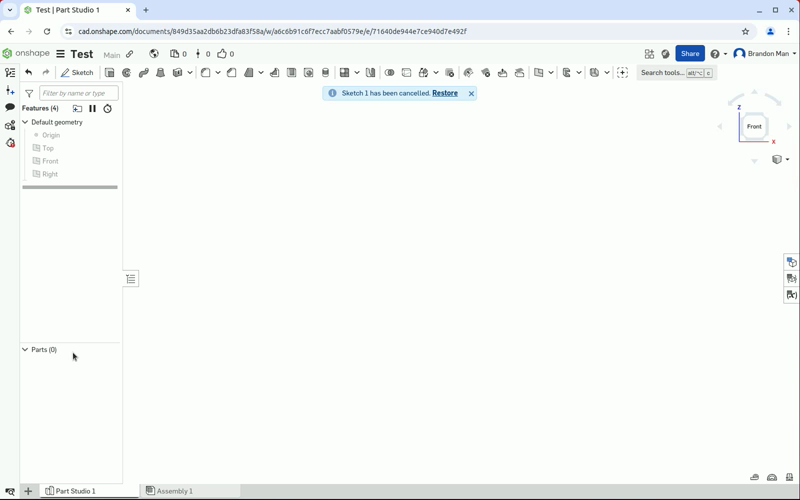
key(space)
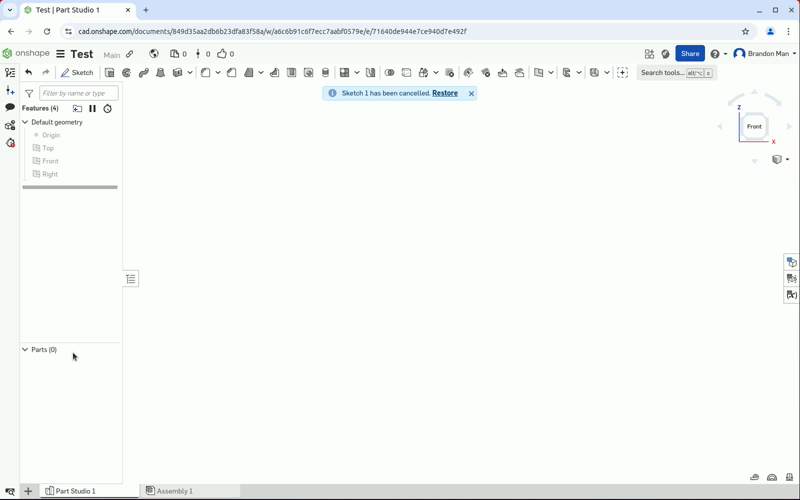
key_down(shift)
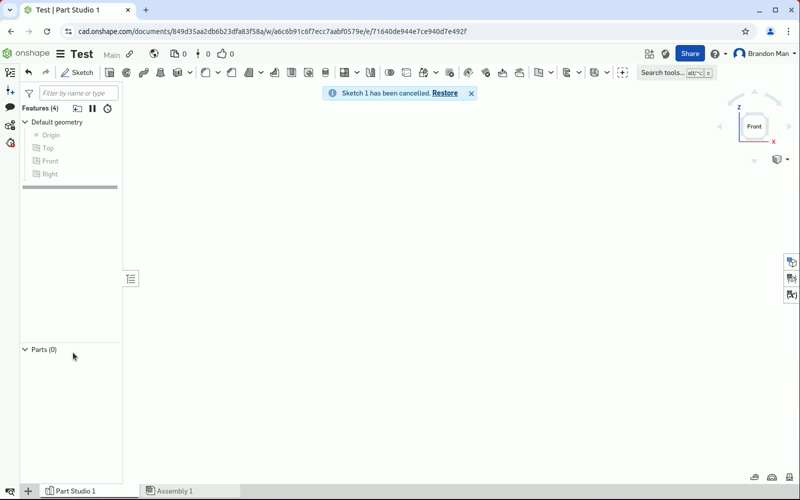
key(left)
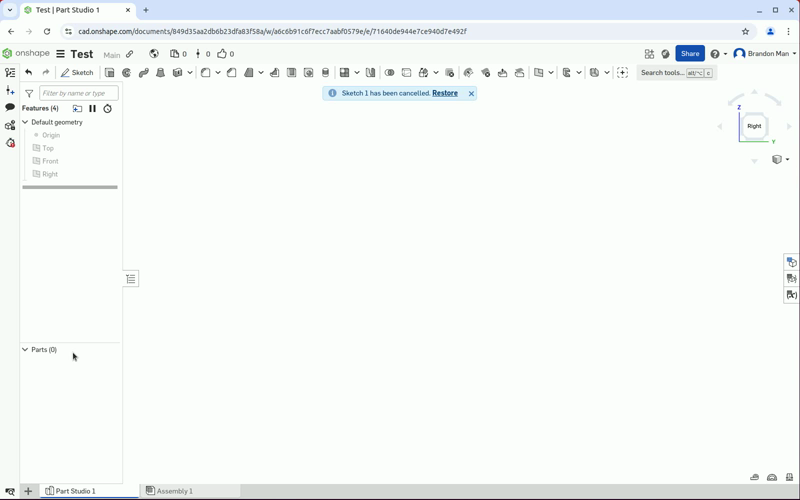
key_up(shift)
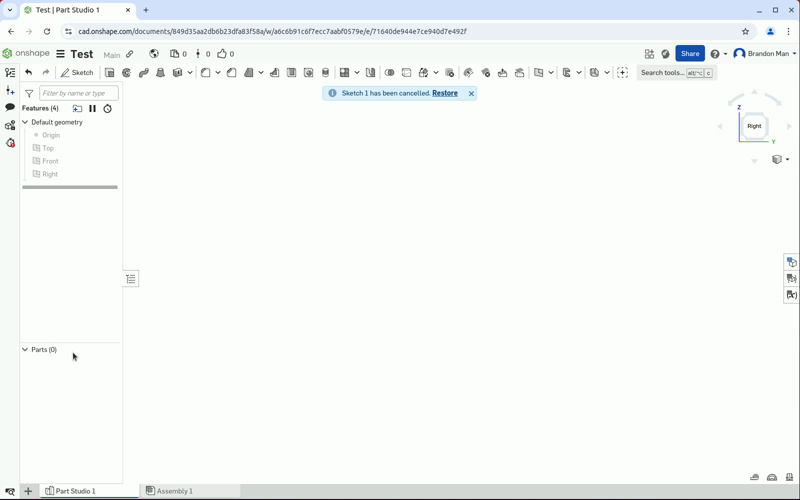
mouse_move(73, 352)
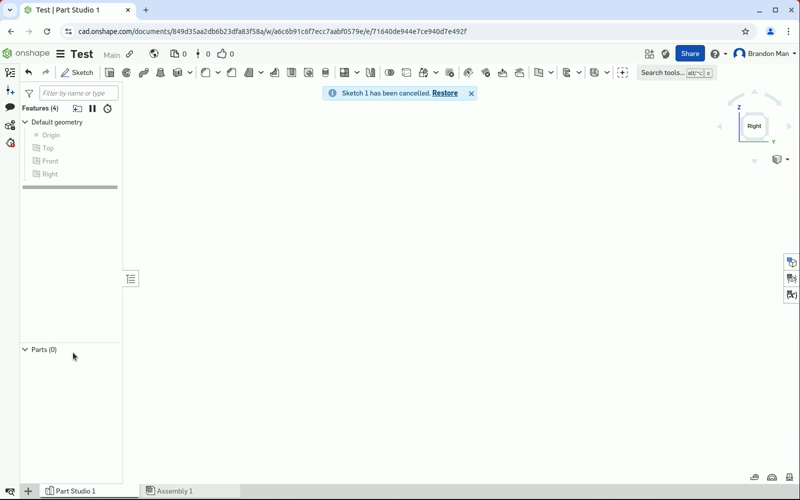
key(shift+y)
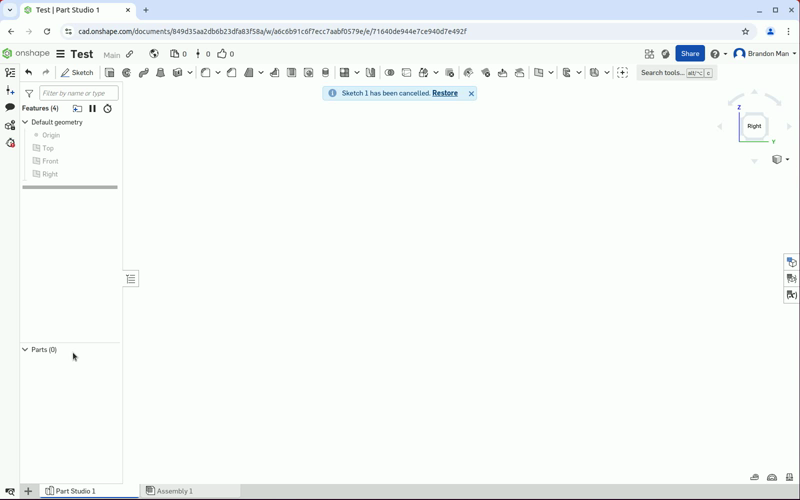
key(shift+s)
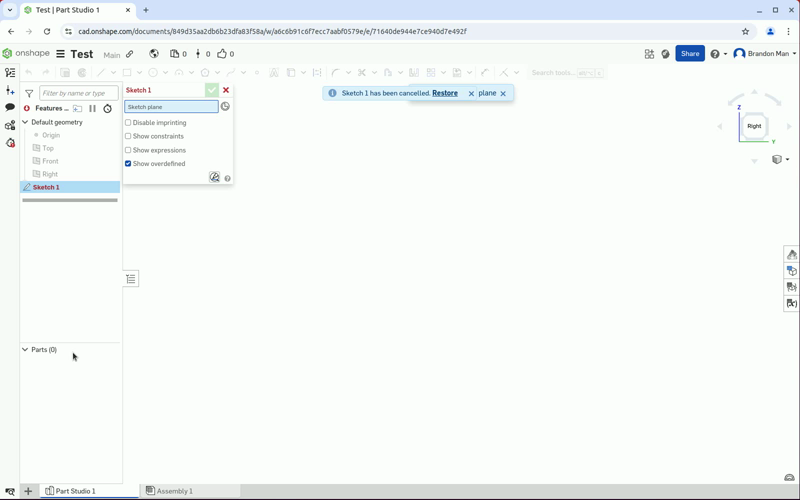
mouse_move(73, 176)
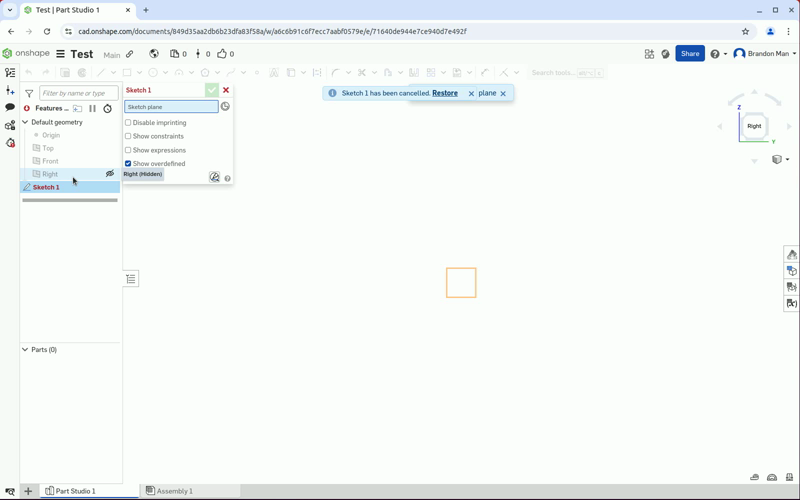
click(73, 176)
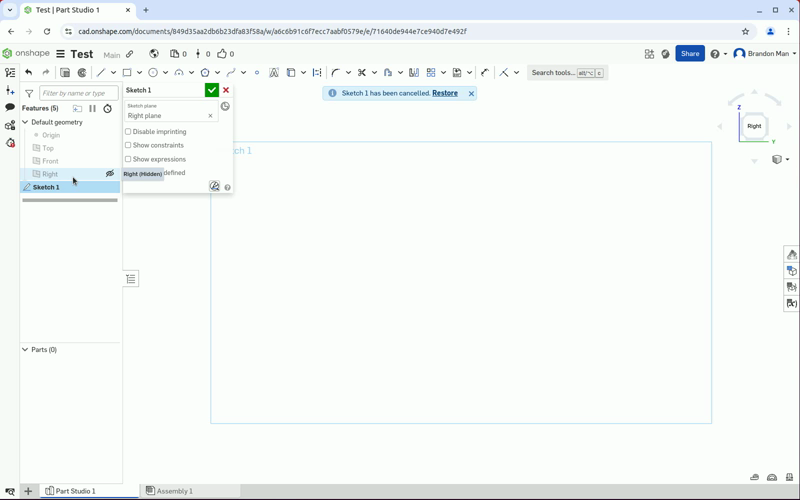
mouse_move(73, 352)
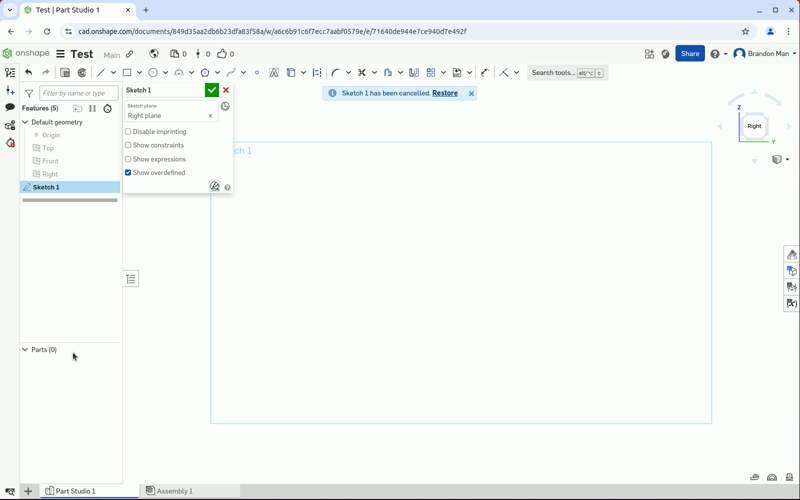
key(y)
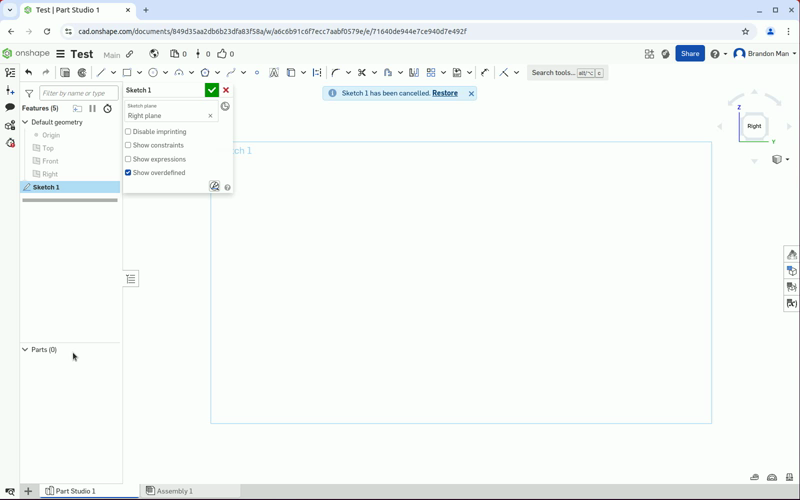
key(c)
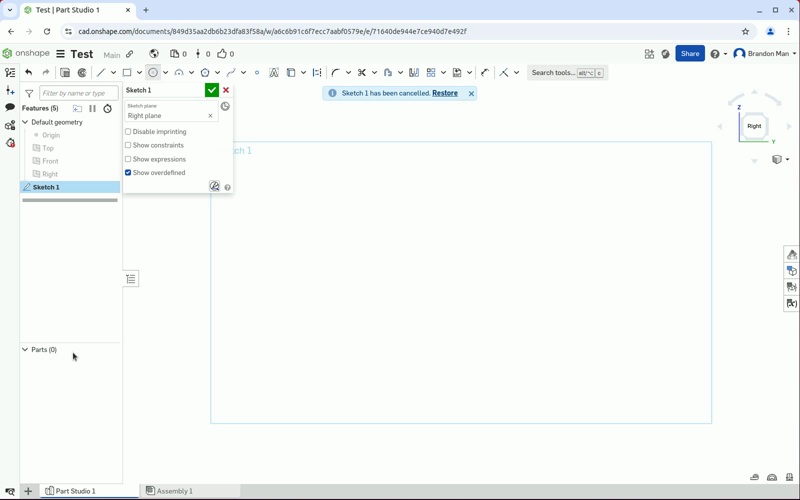
key_down(shift)
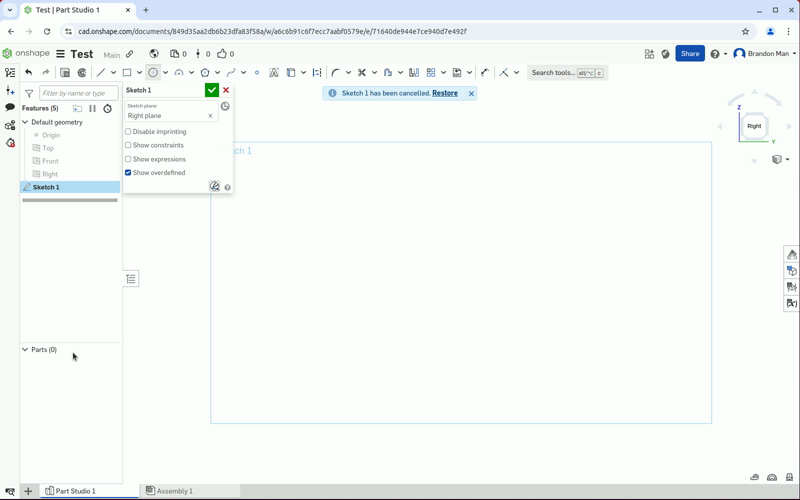
mouse_move(460, 282)
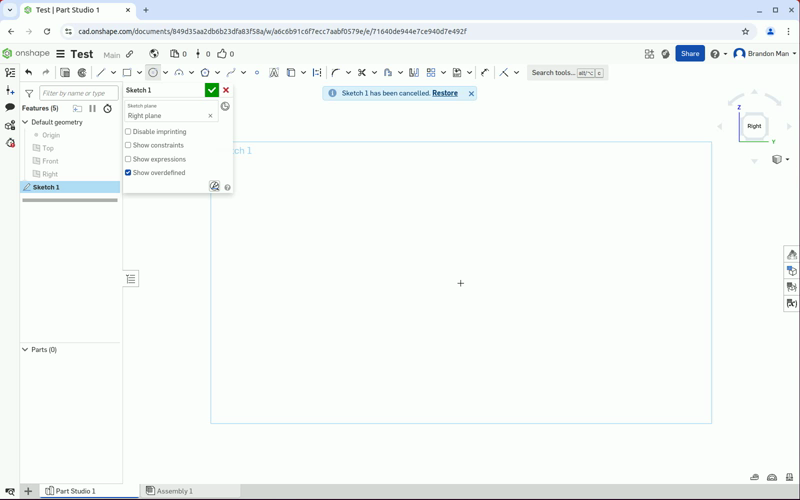
click(460, 282)
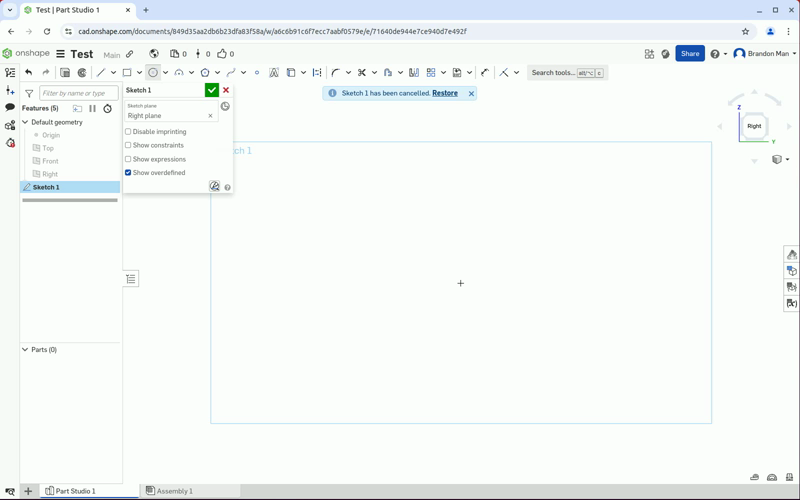
key_up(shift)
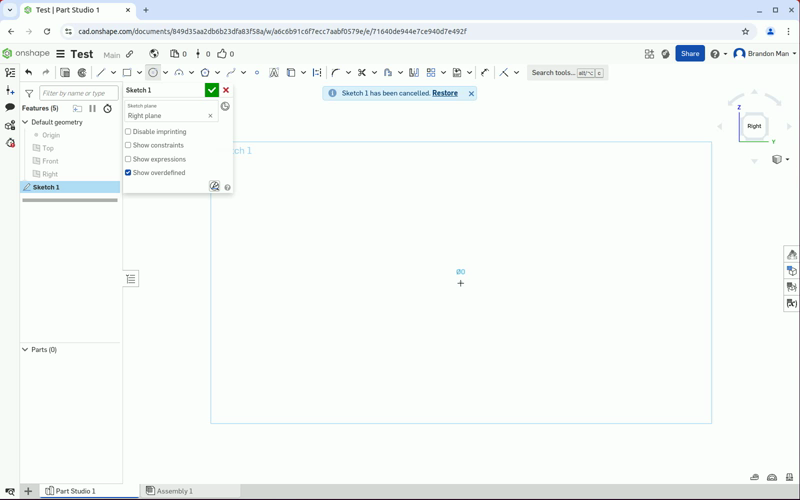
mouse_move(498, 282)
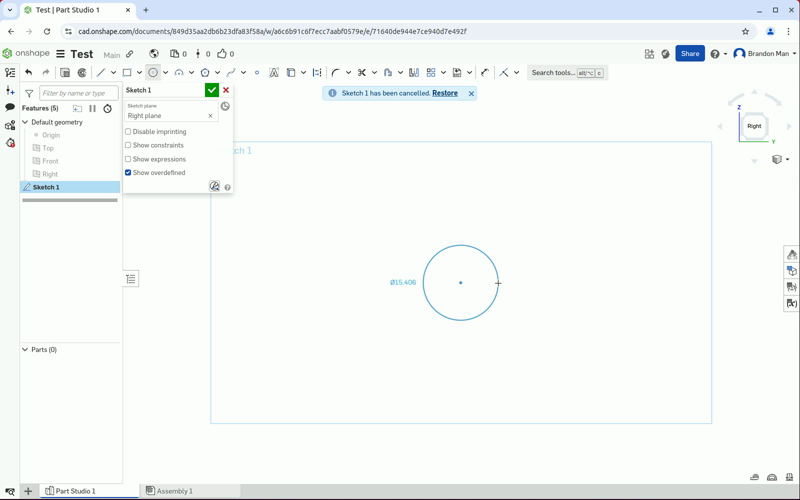
click(498, 282)
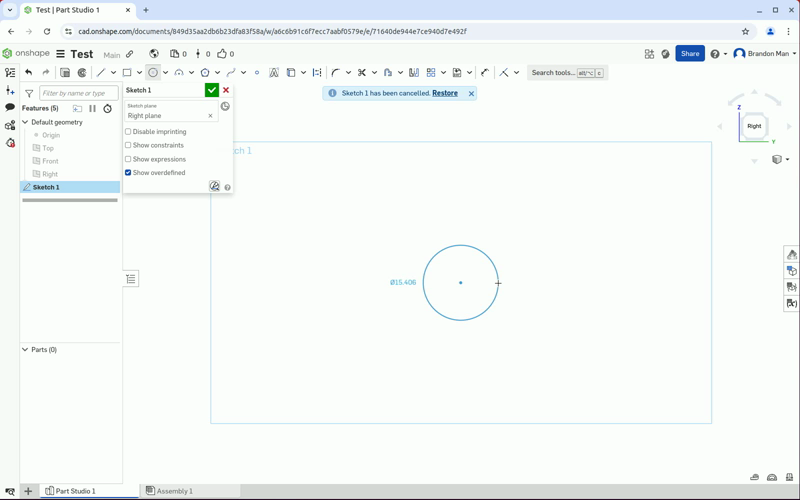
key(esc)
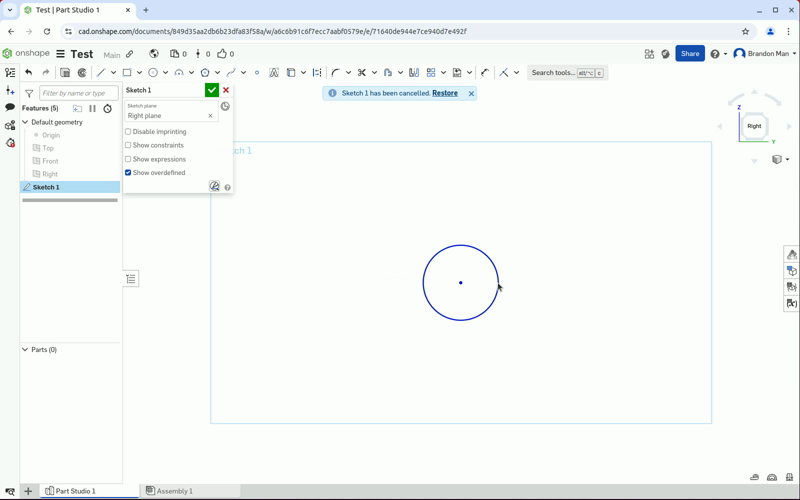
key(c)
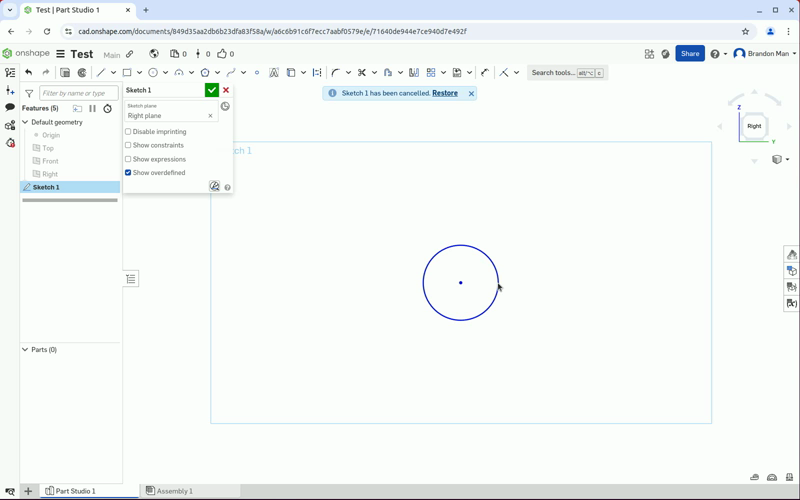
key_down(shift)
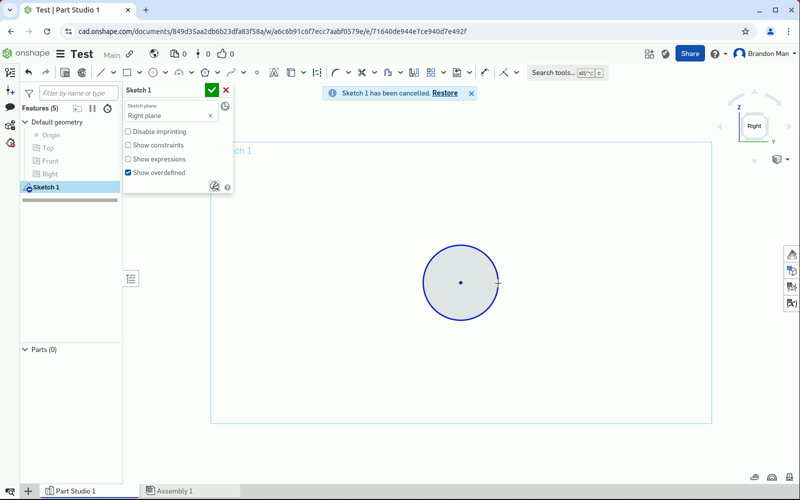
mouse_move(460, 282)
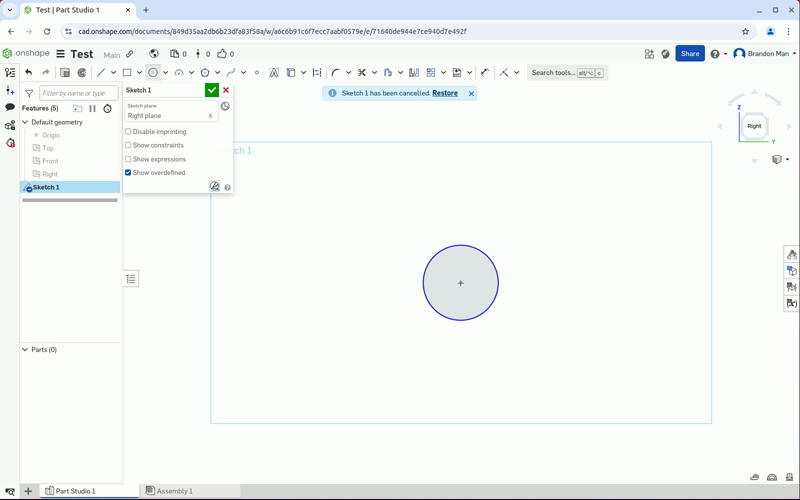
click(460, 282)
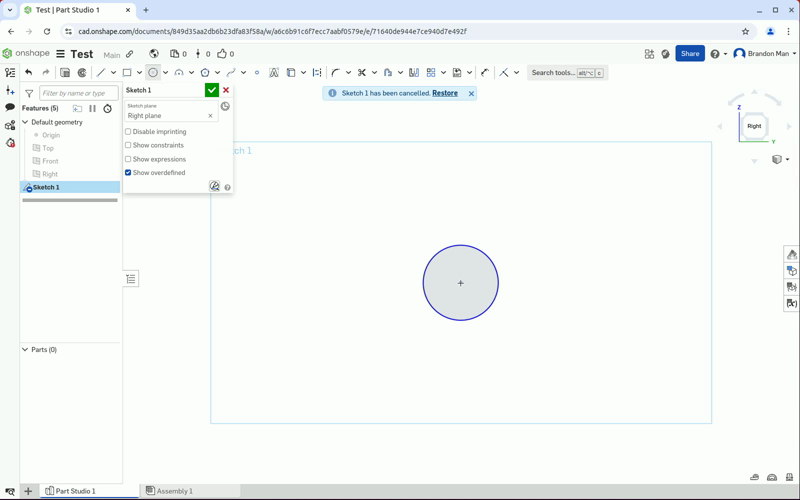
key_up(shift)
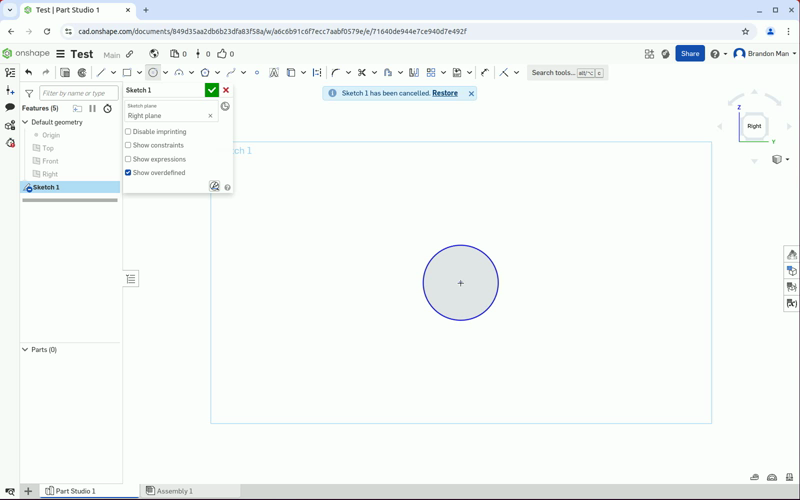
mouse_move(476, 282)
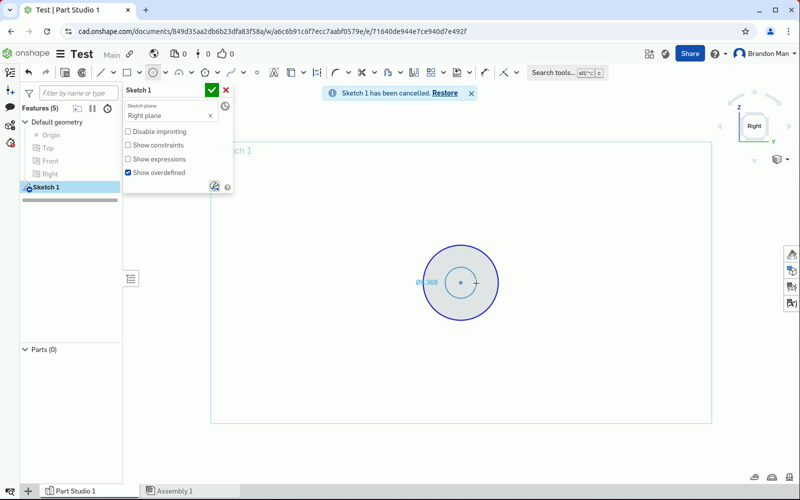
click(476, 282)
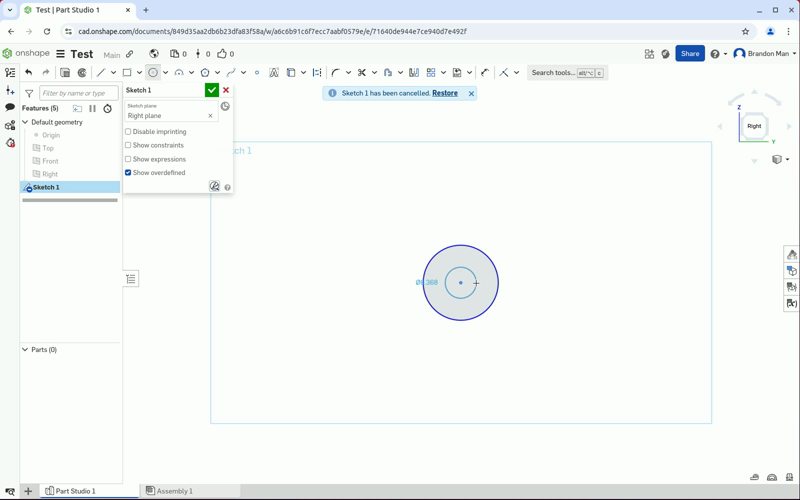
key(esc)
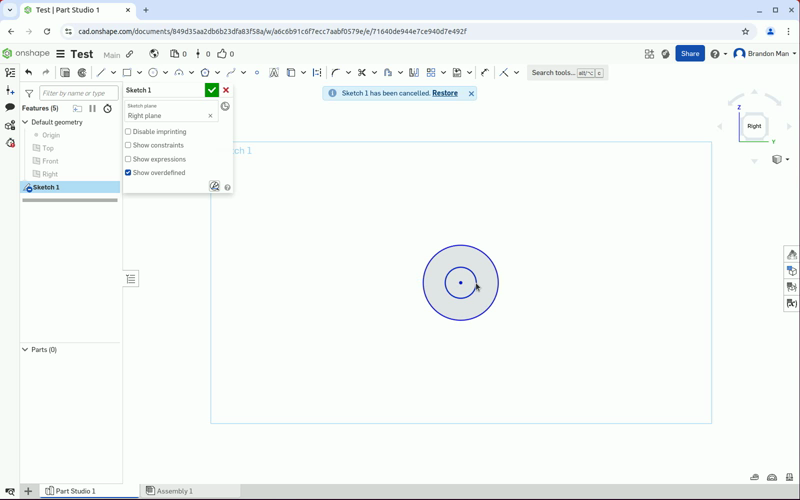
mouse_move(470, 304)
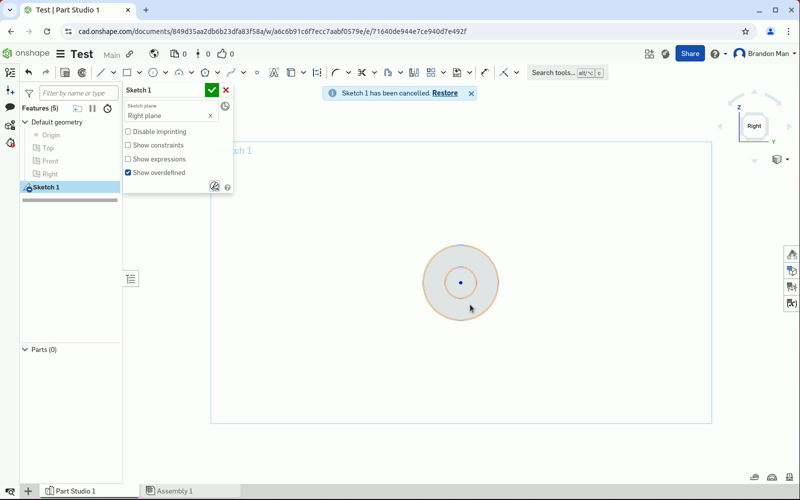
click(470, 304)
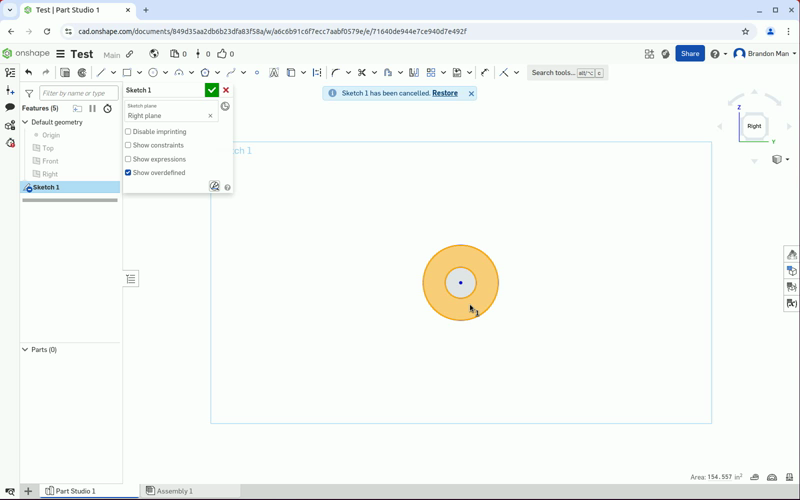
mouse_move(73, 352)
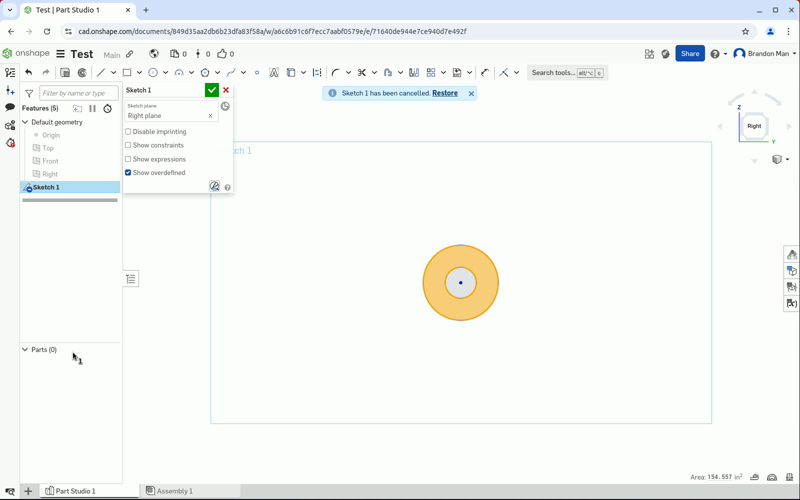
key(shift+y)
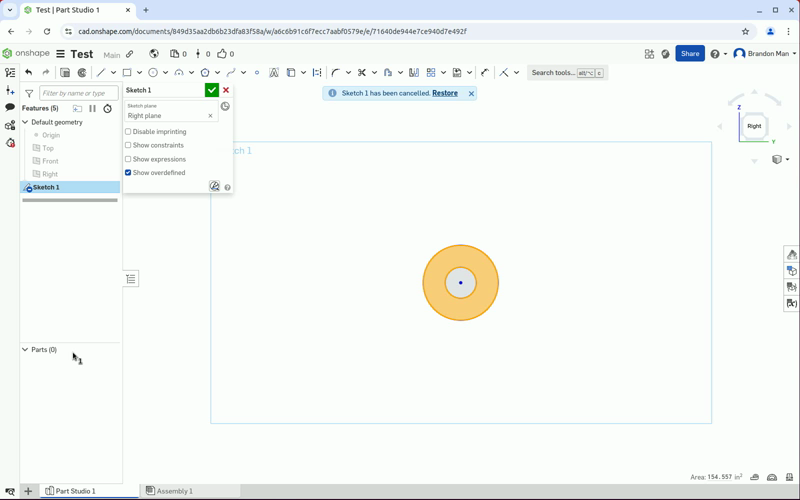
key(shift+e)
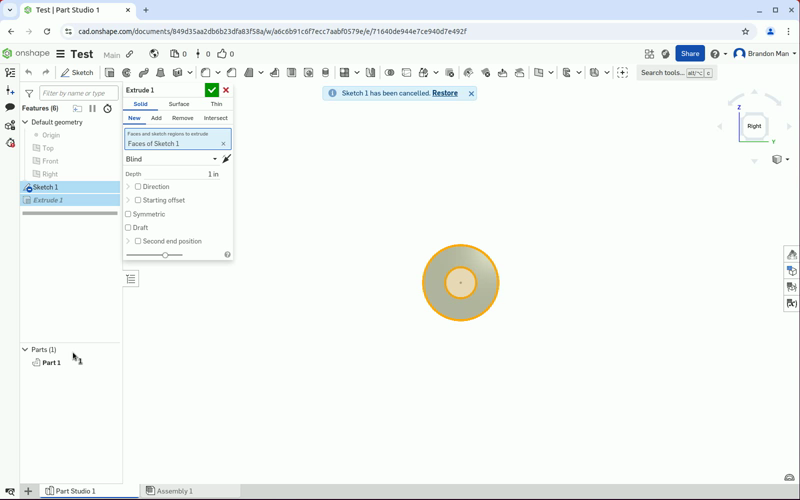
mouse_move(143, 106)
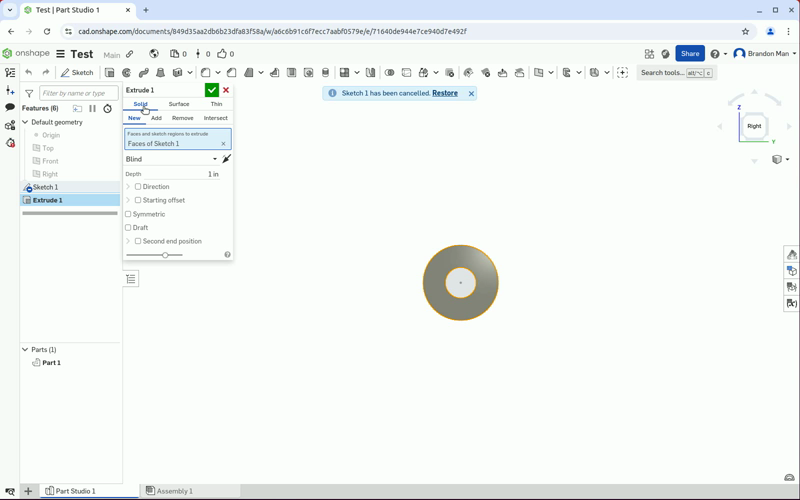
click(143, 106)
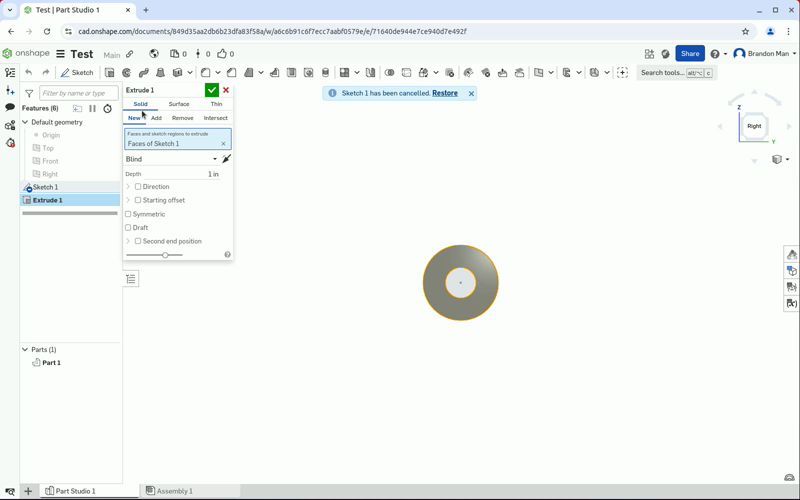
mouse_move(137, 120)
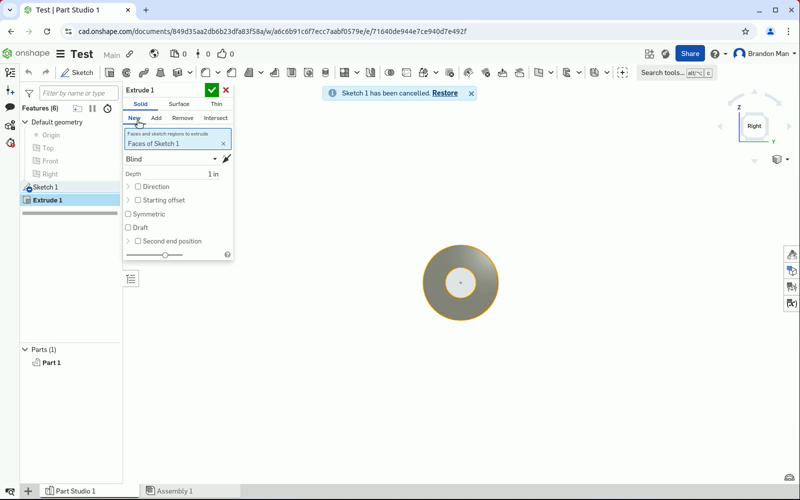
click(137, 120)
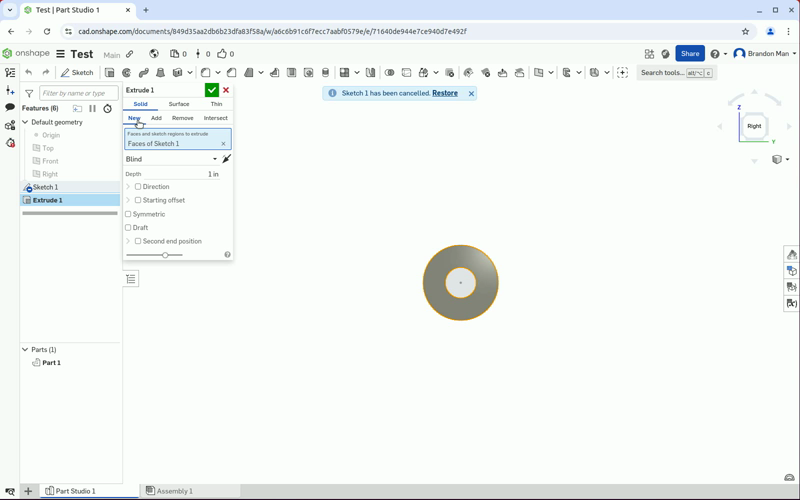
key(tab, 4)
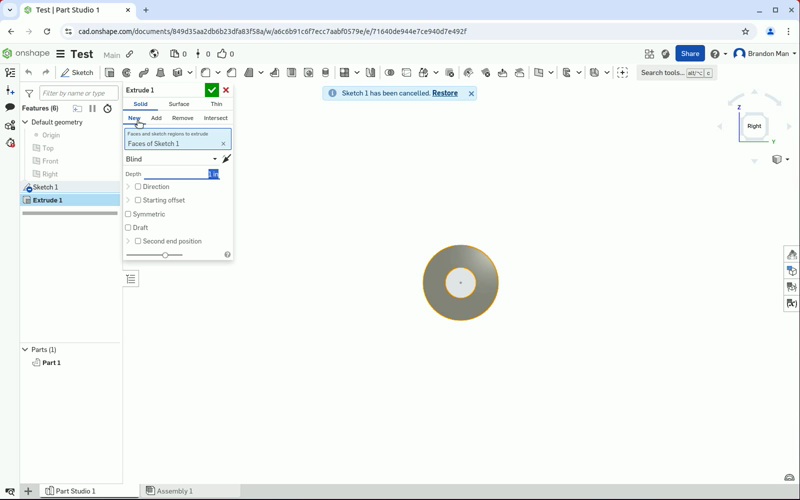
text(14.924)
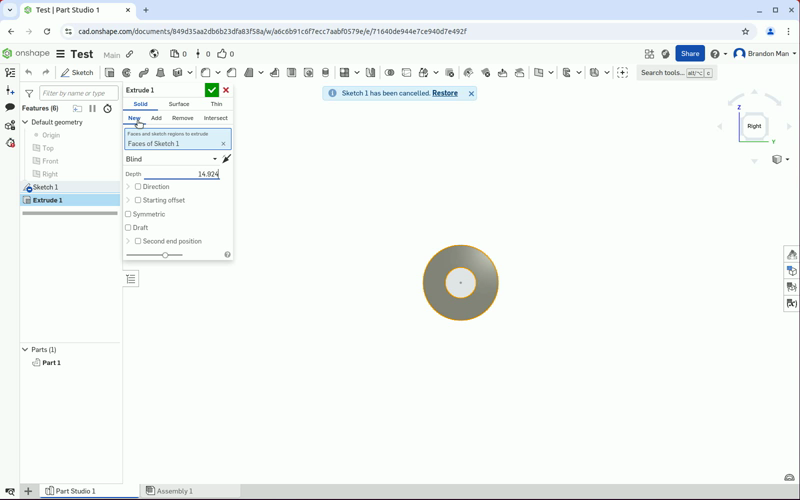
key(enter)
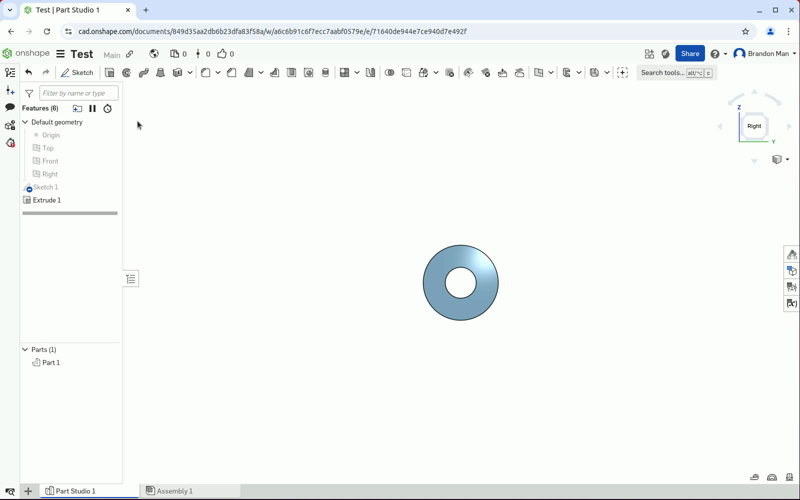
key(shift+h)
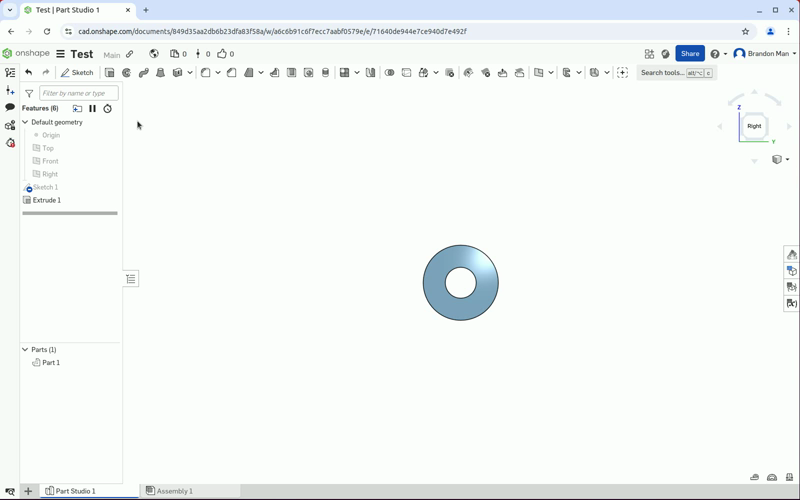
key(shift+h)
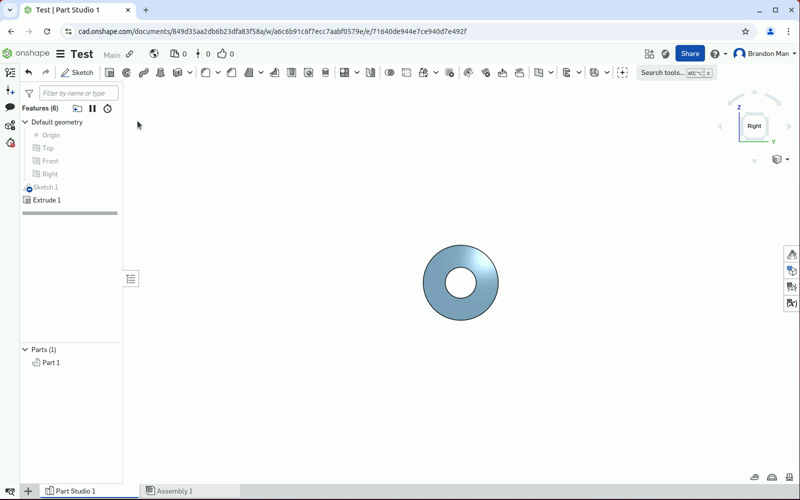
mouse_move(73, 189)
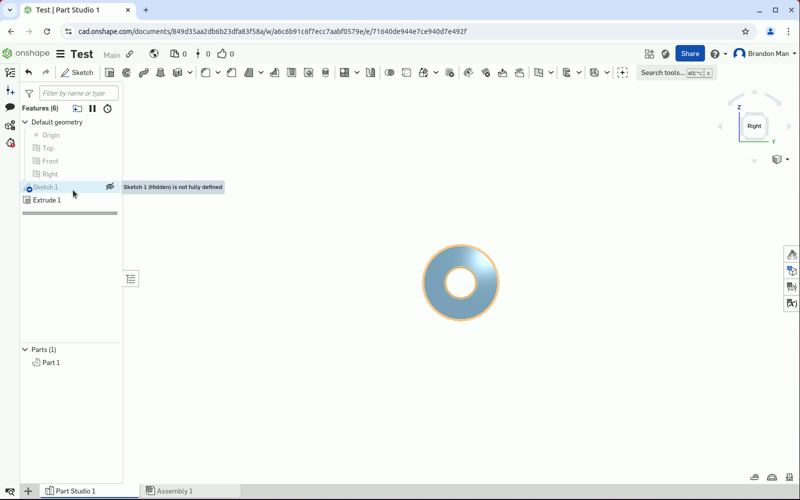
click(73, 189)
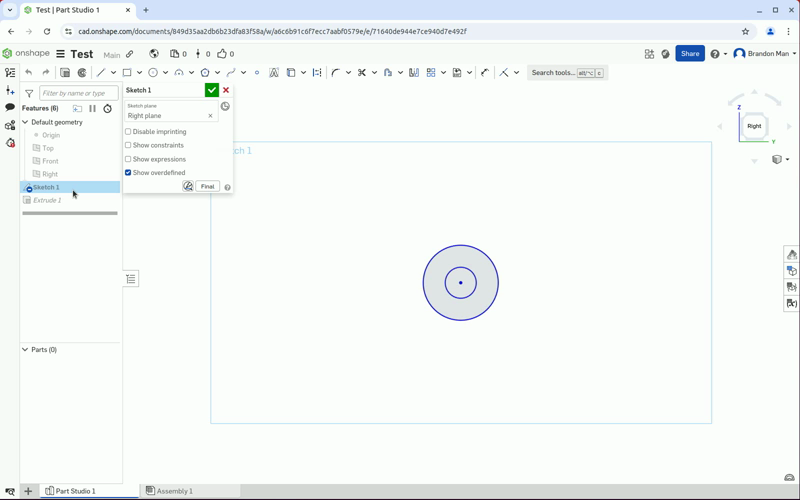
mouse_move(229, 92)
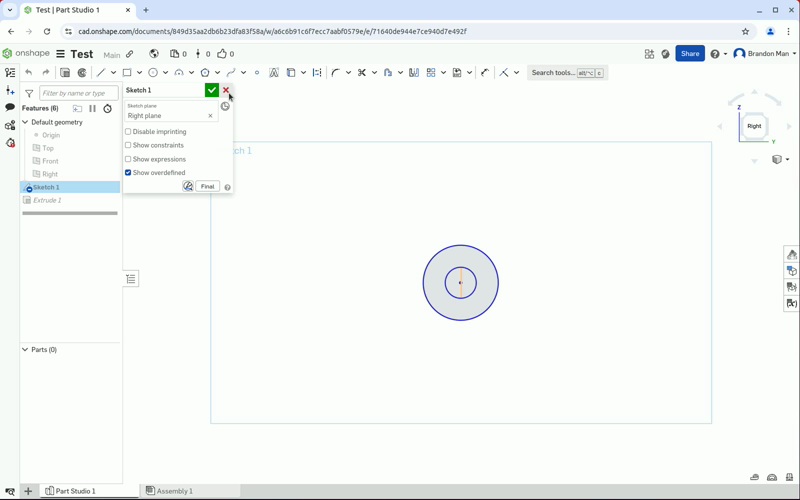
click(229, 92)
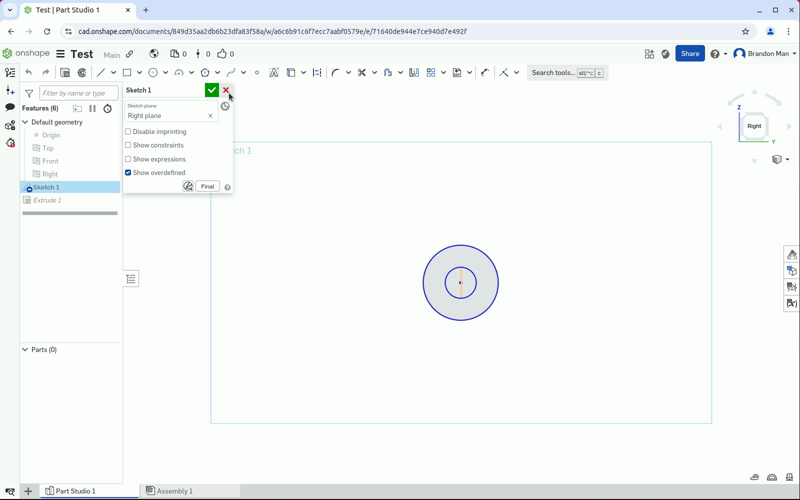
key(shift+s)
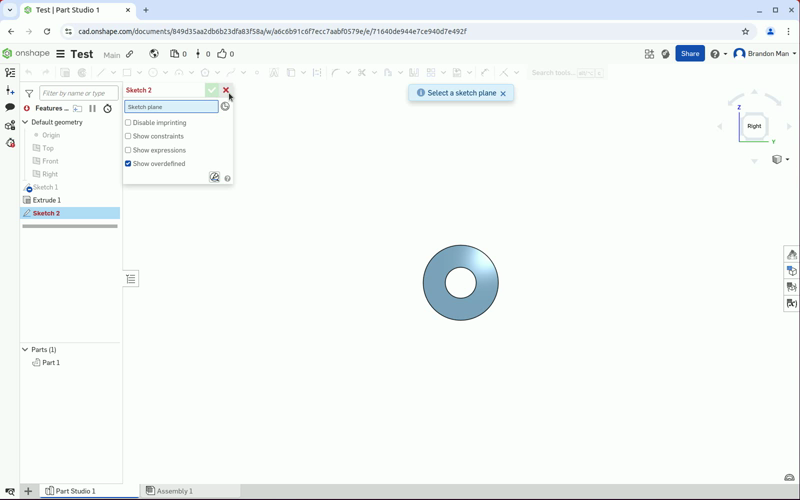
mouse_move(73, 176)
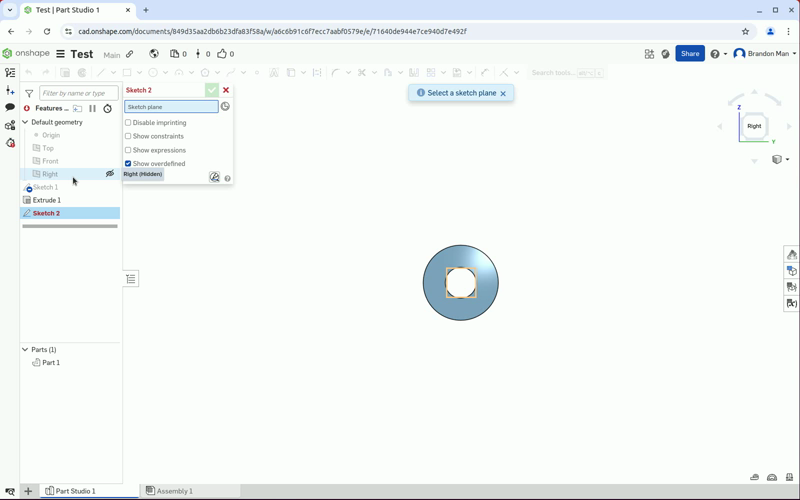
click(73, 176)
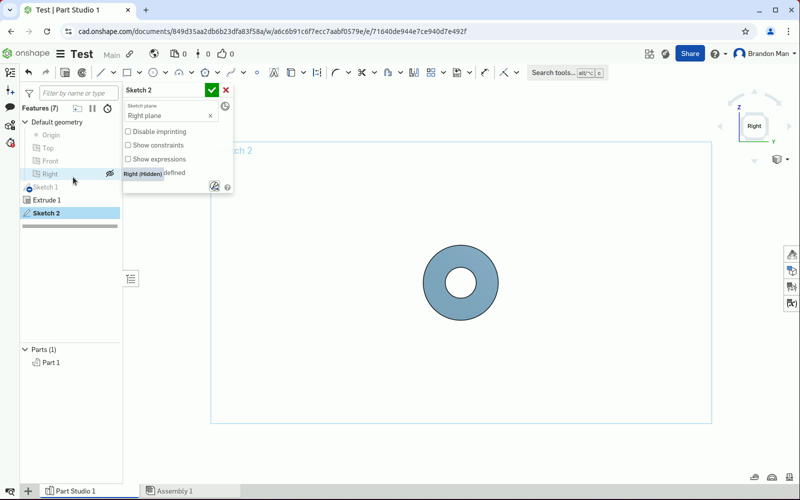
mouse_move(73, 352)
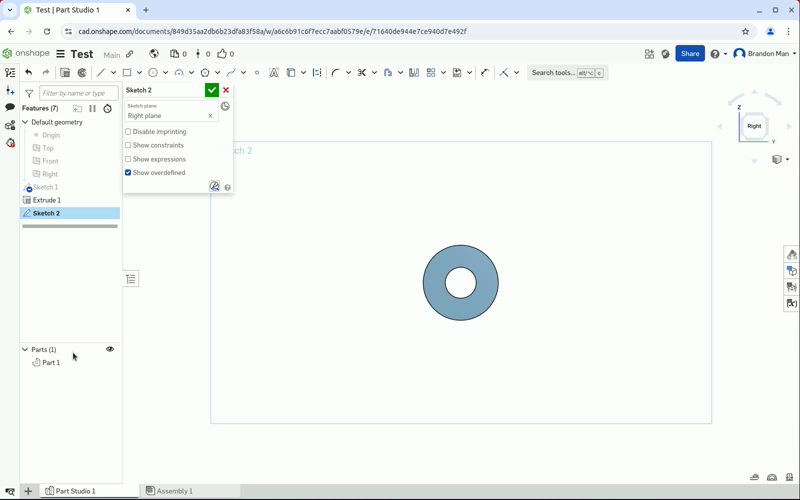
key(y)
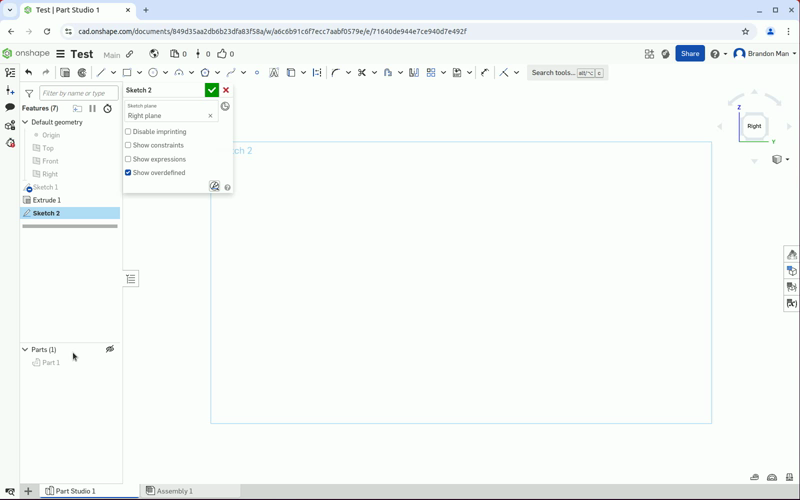
key(c)
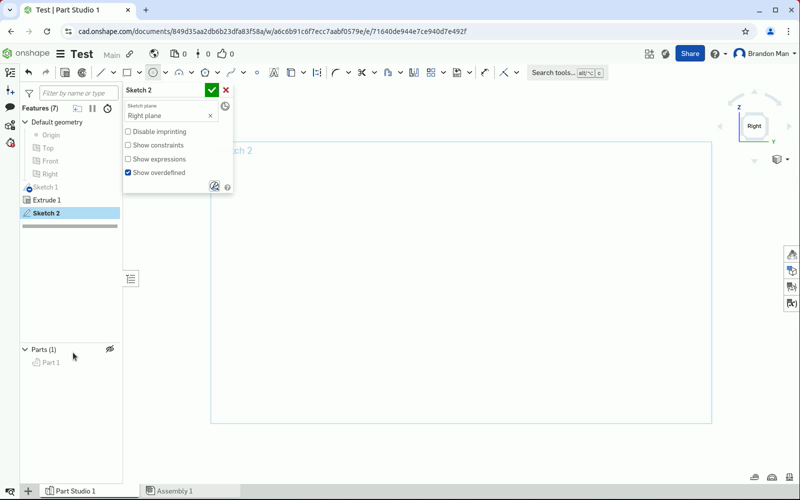
key_down(shift)
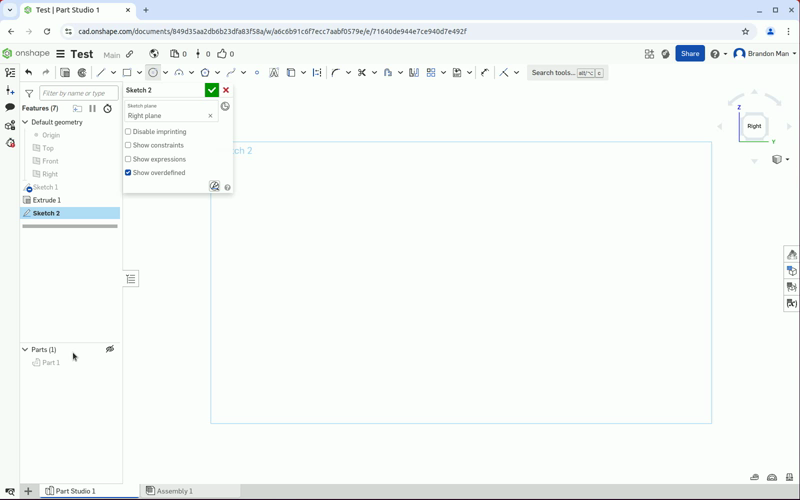
mouse_move(461, 282)
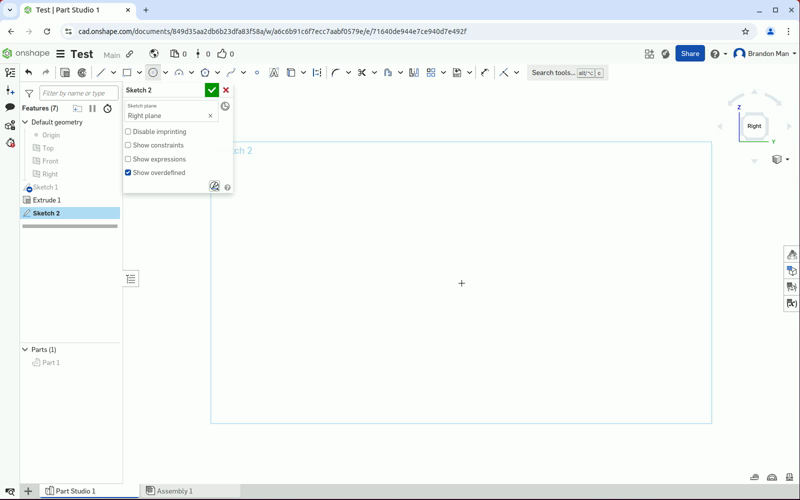
click(461, 282)
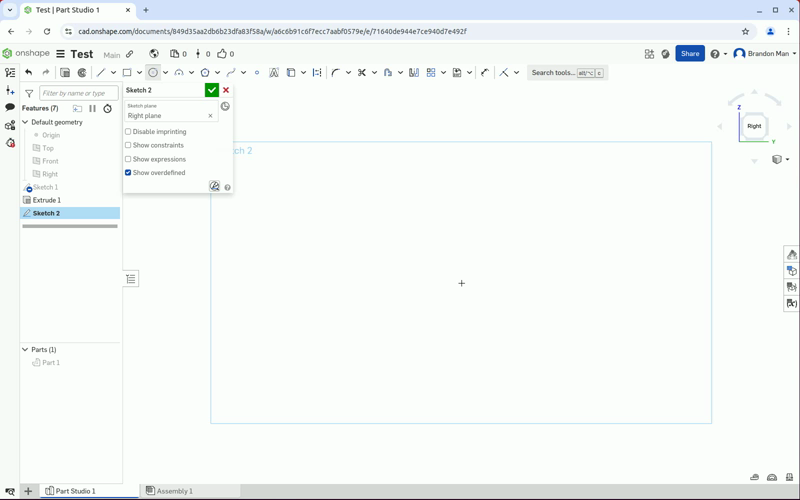
key_up(shift)
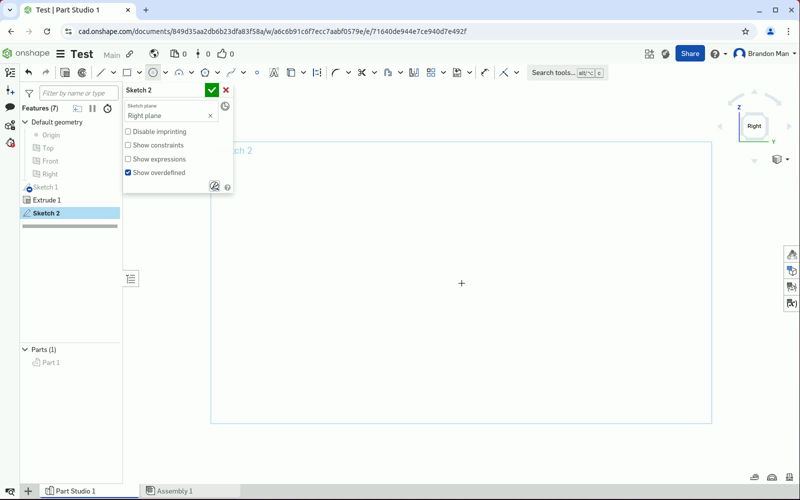
mouse_move(560, 282)
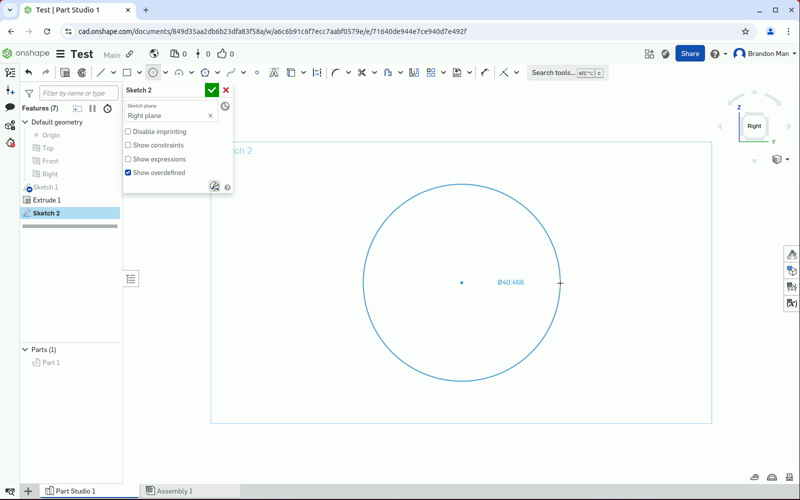
click(560, 282)
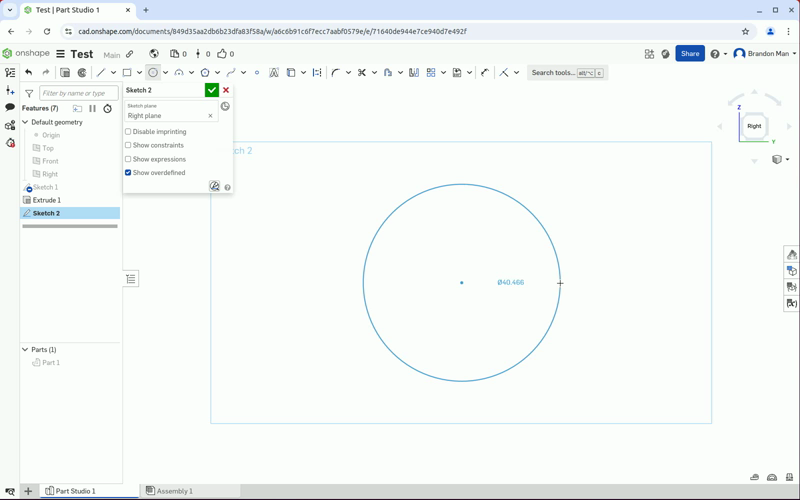
key(esc)
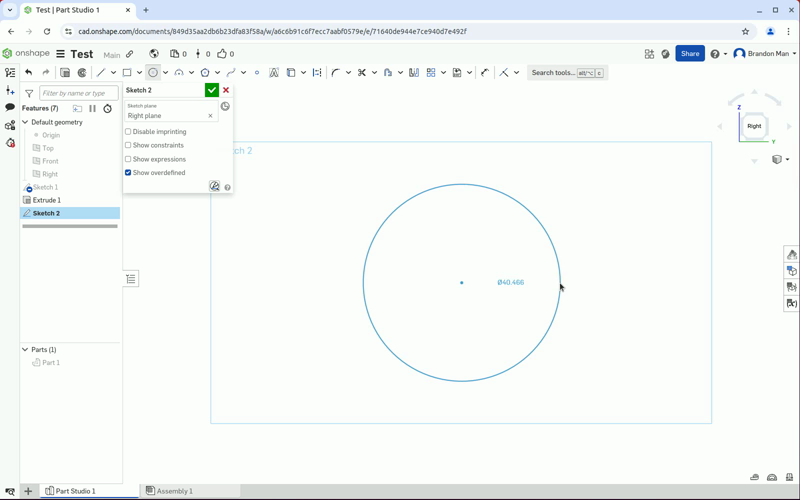
key(c)
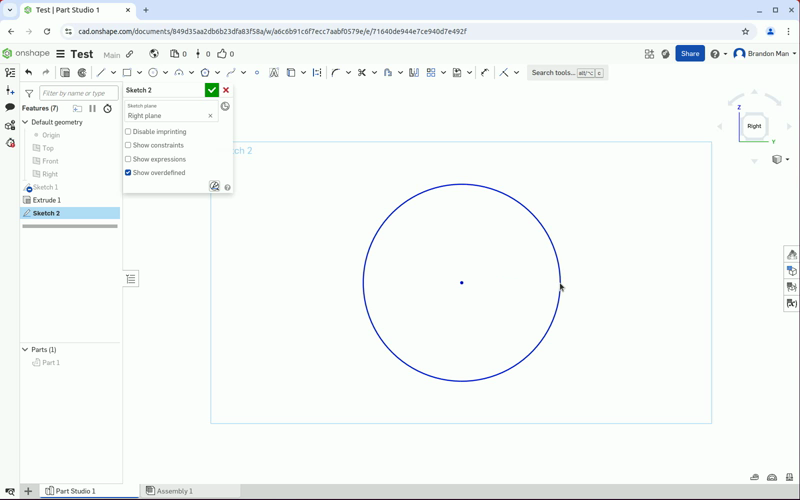
key_down(shift)
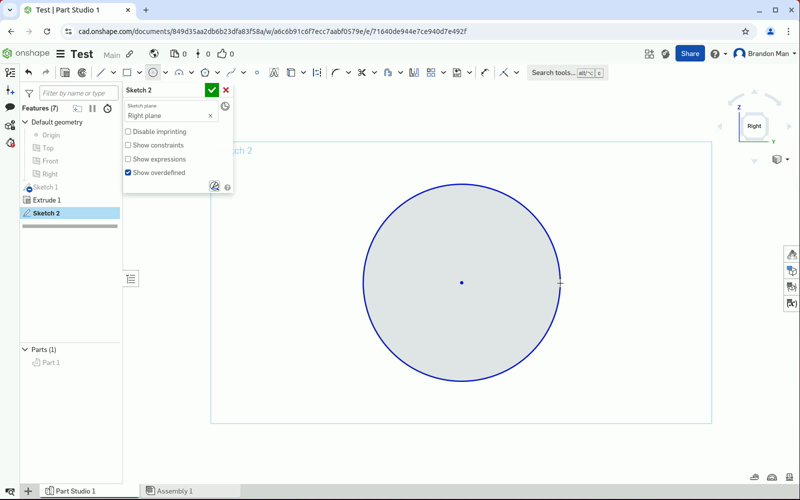
mouse_move(461, 282)
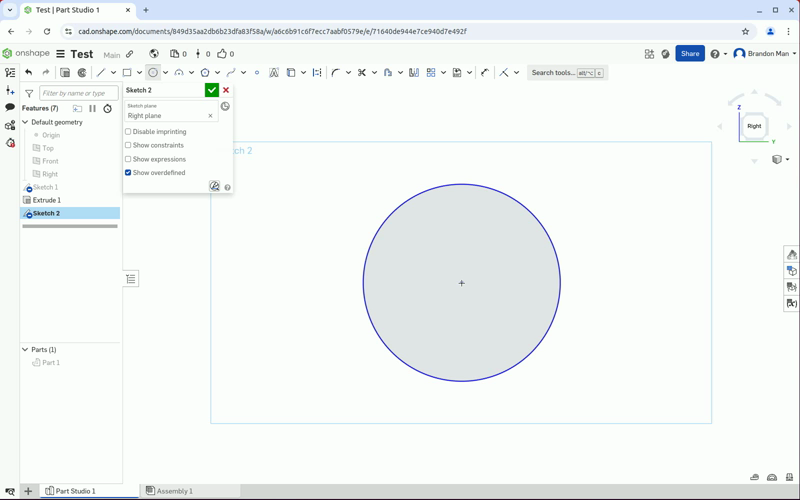
click(461, 282)
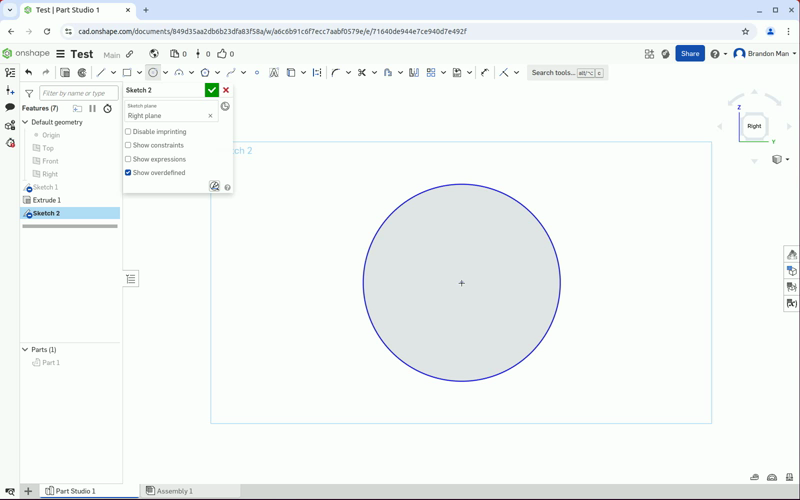
key_up(shift)
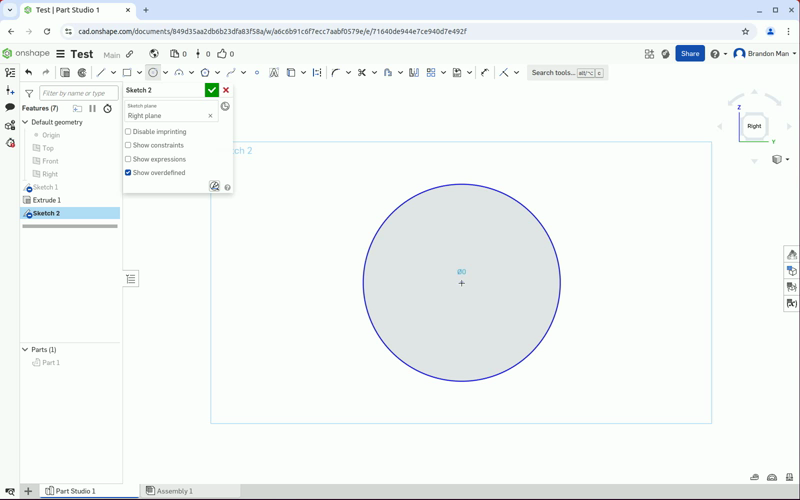
mouse_move(515, 282)
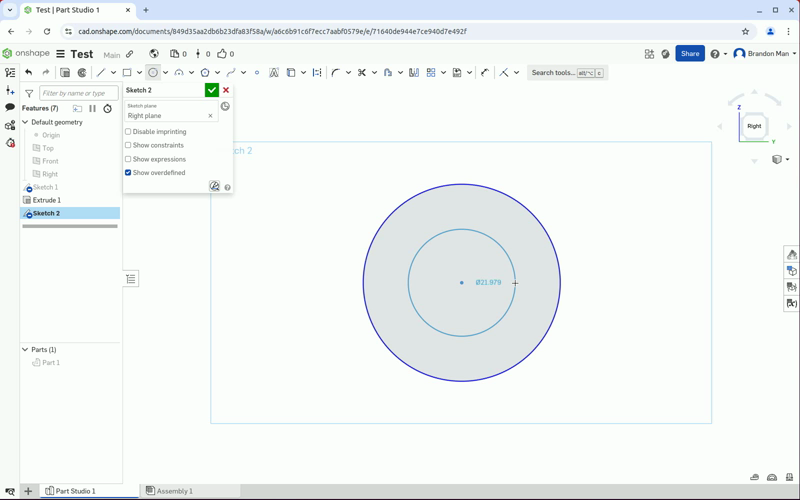
click(515, 282)
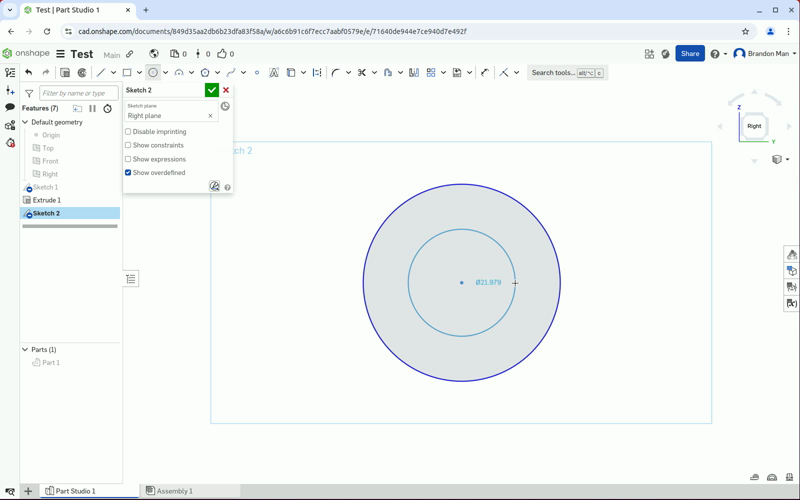
key(esc)
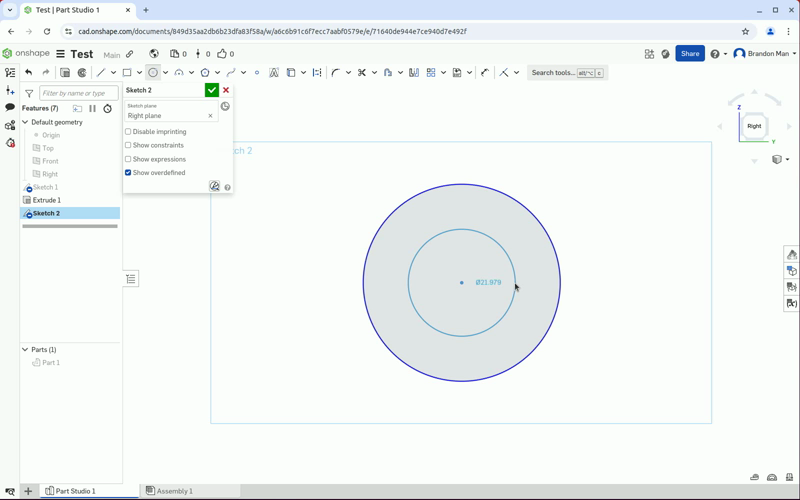
mouse_move(540, 283)
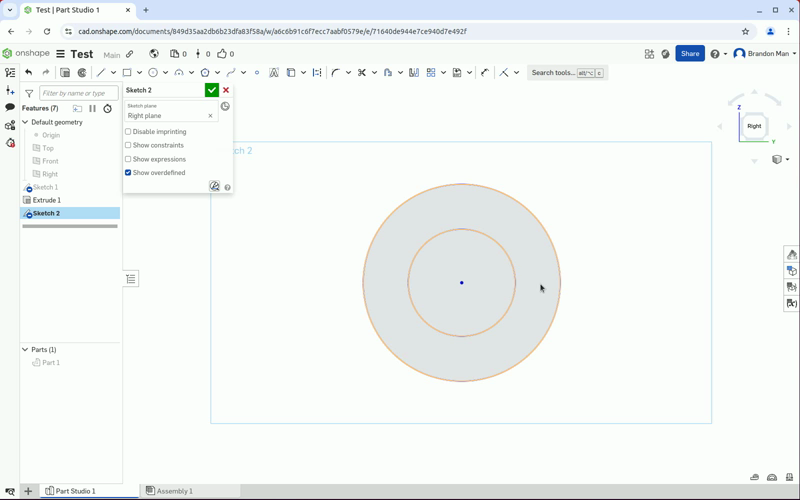
click(540, 283)
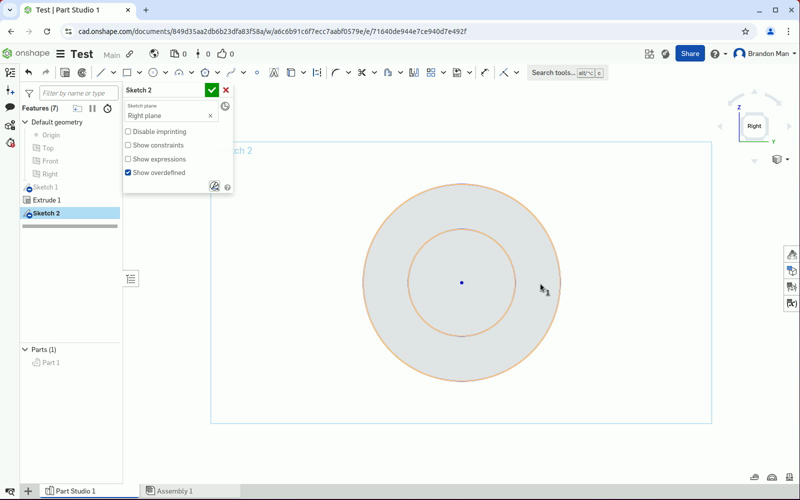
mouse_move(73, 352)
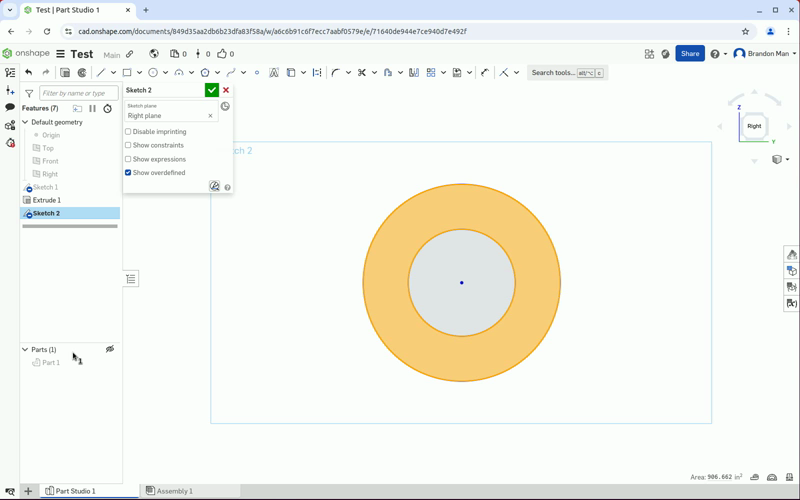
key(shift+y)
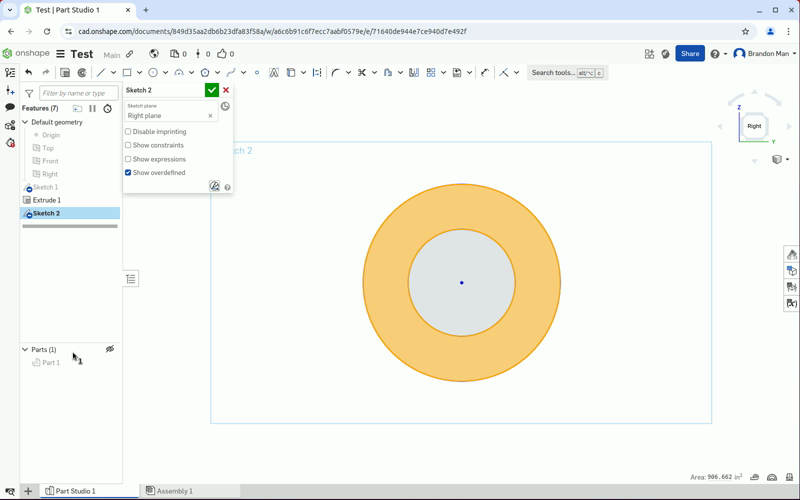
key(shift+e)
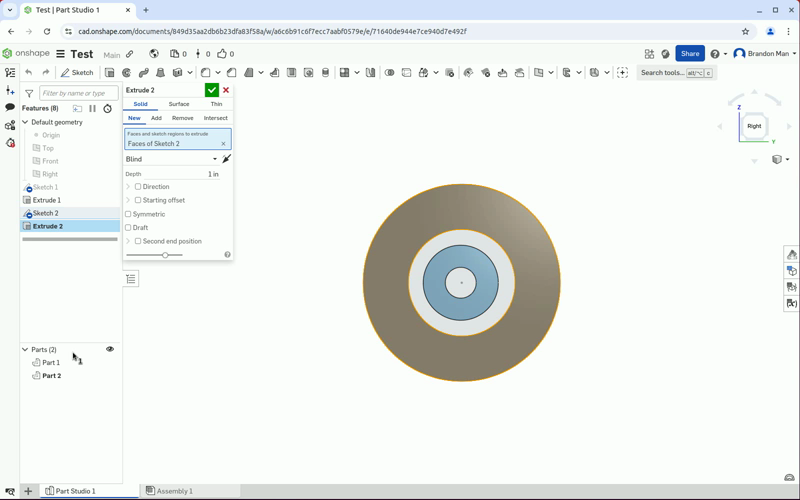
mouse_move(143, 106)
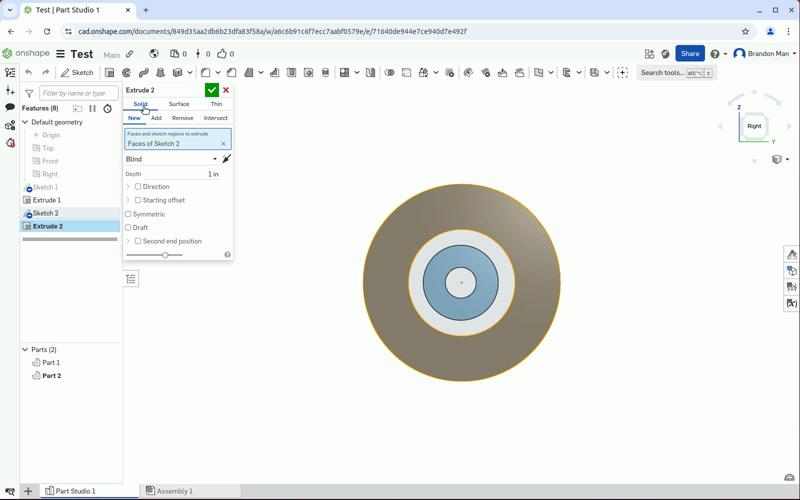
click(143, 106)
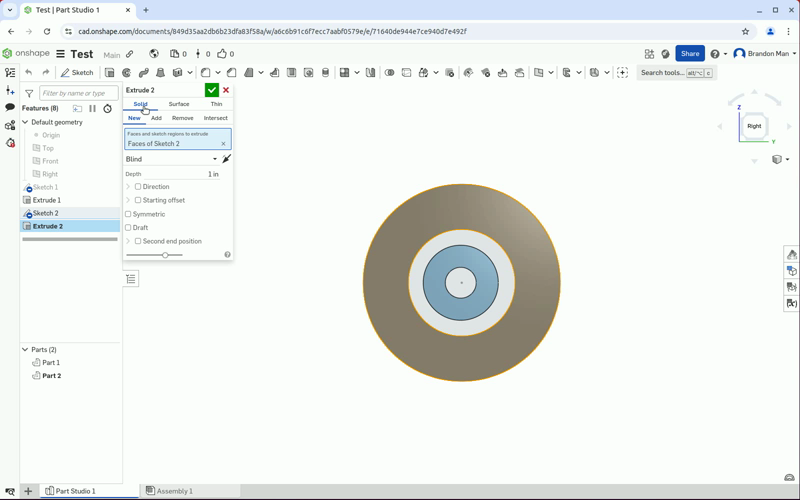
mouse_move(137, 120)
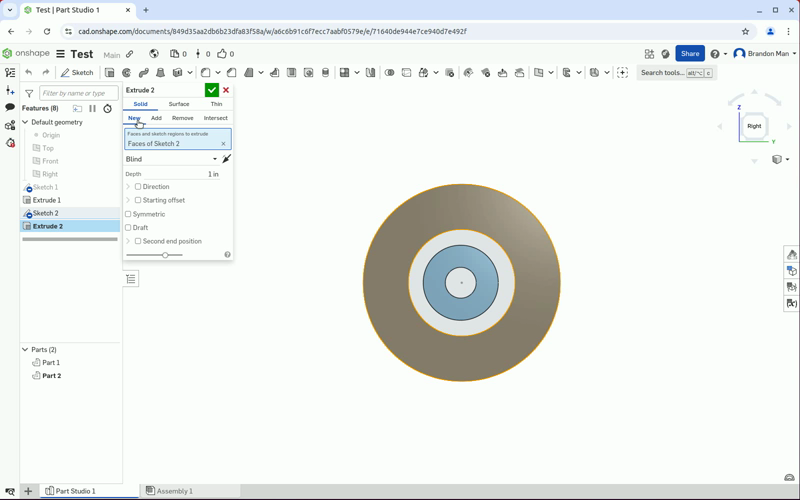
click(137, 120)
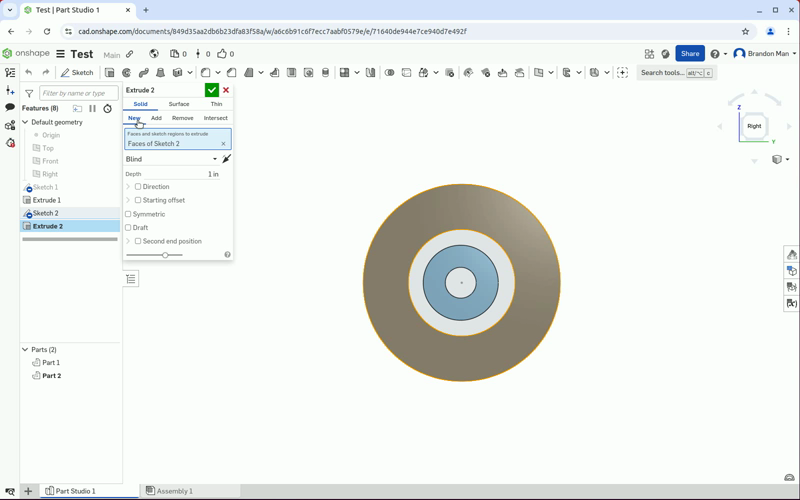
key(tab, 4)
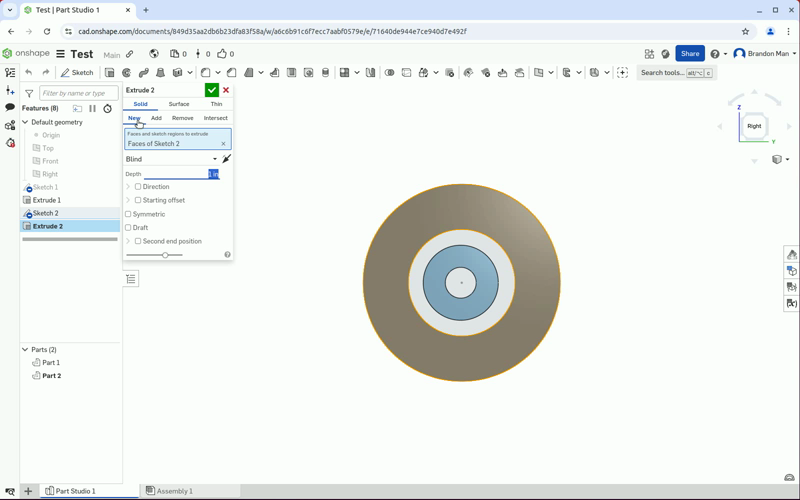
text(-23.108)
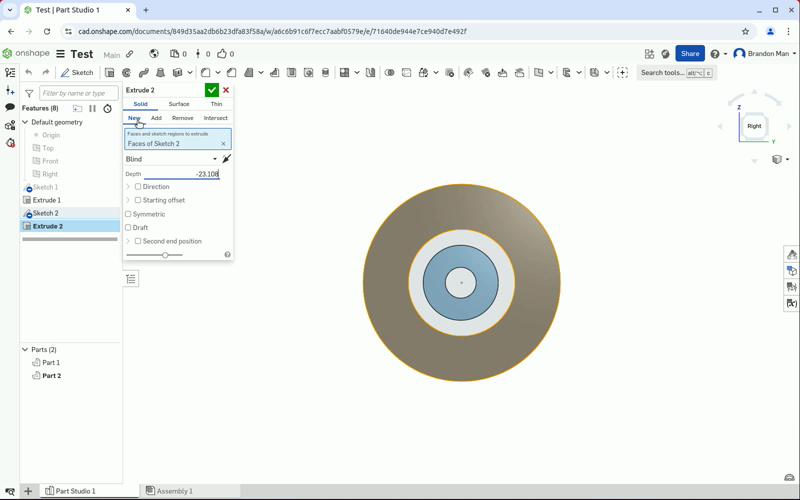
key(enter)
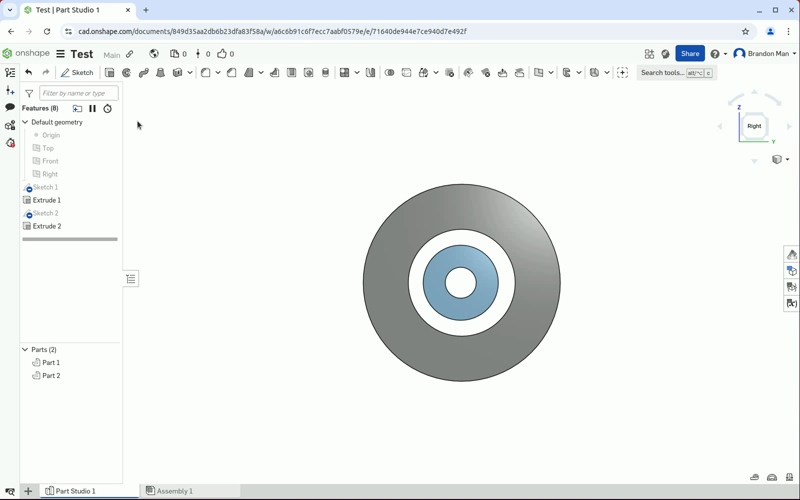
key(shift+h)
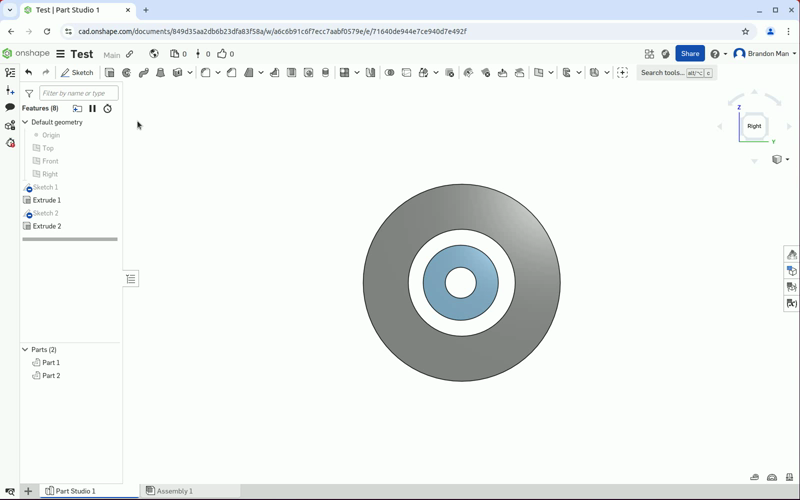
key(shift+h)
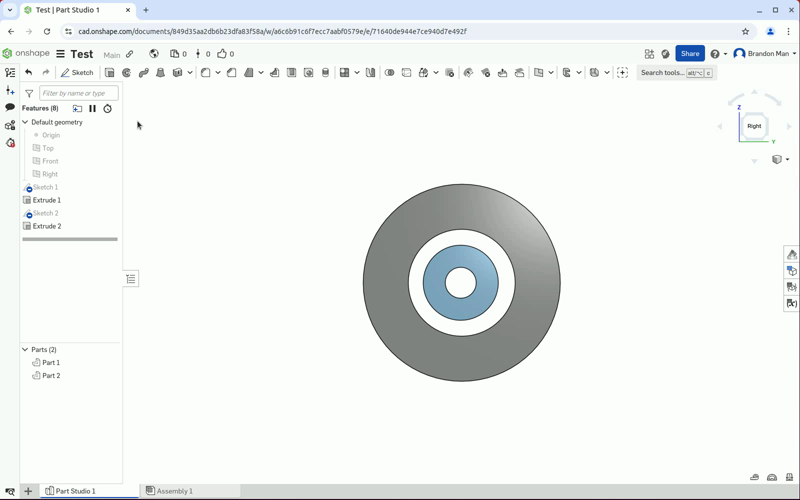
mouse_move(73, 189)
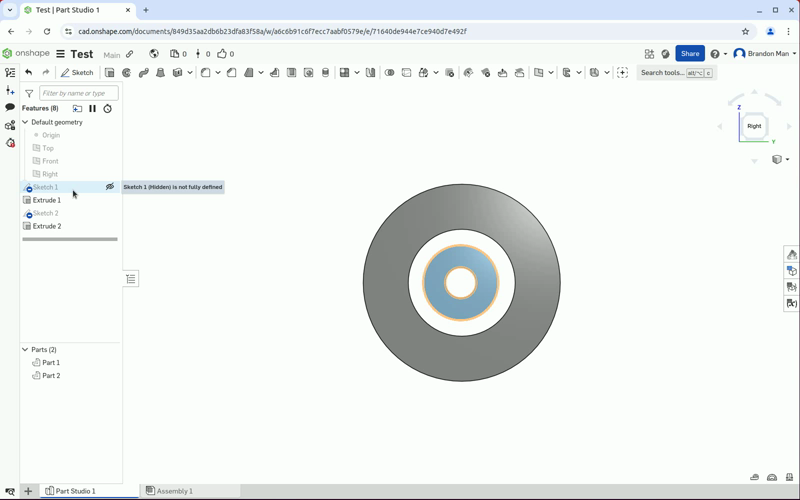
click(73, 189)
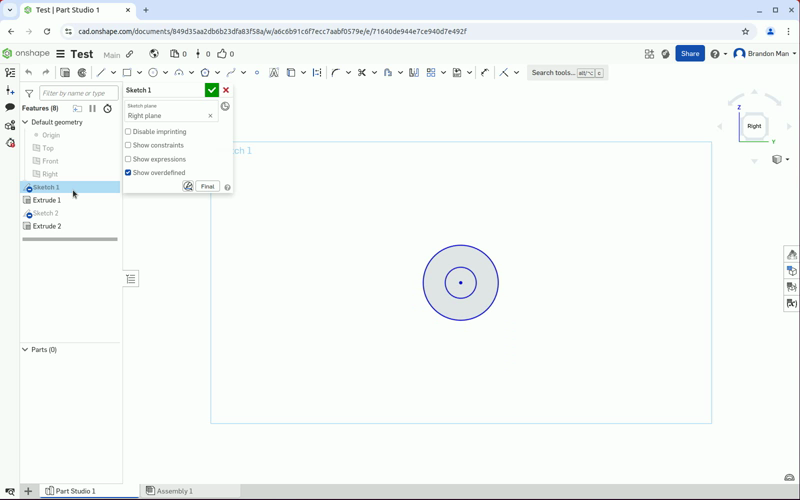
mouse_move(229, 92)
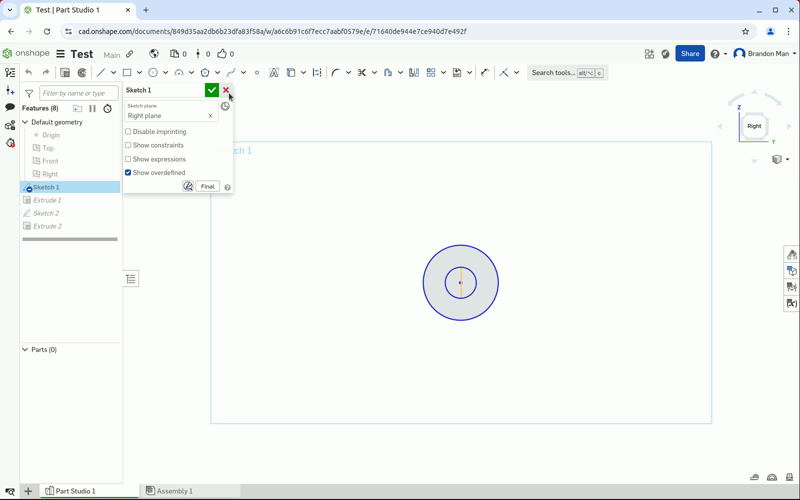
click(229, 92)
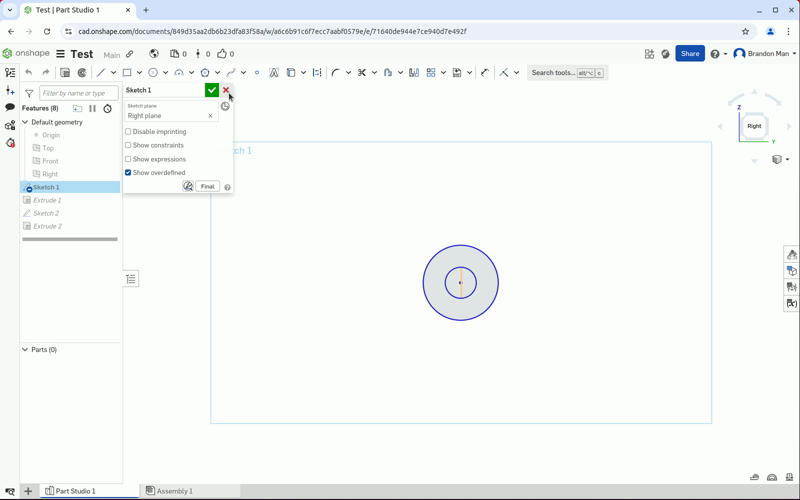
key(shift+s)
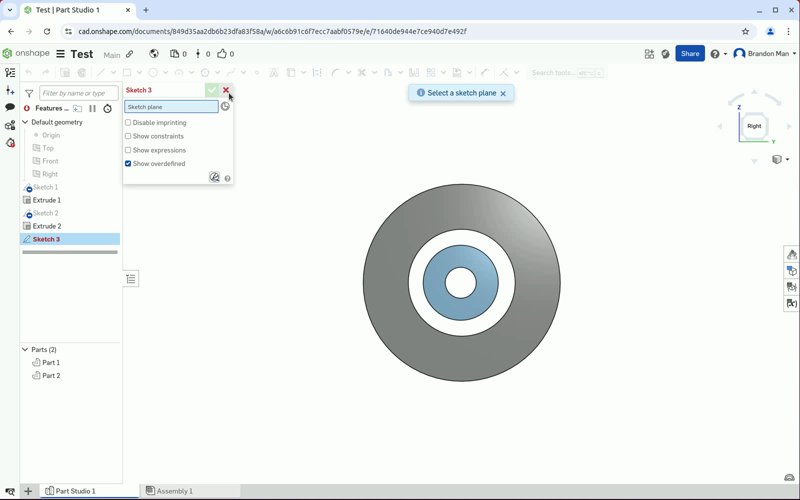
mouse_move(73, 176)
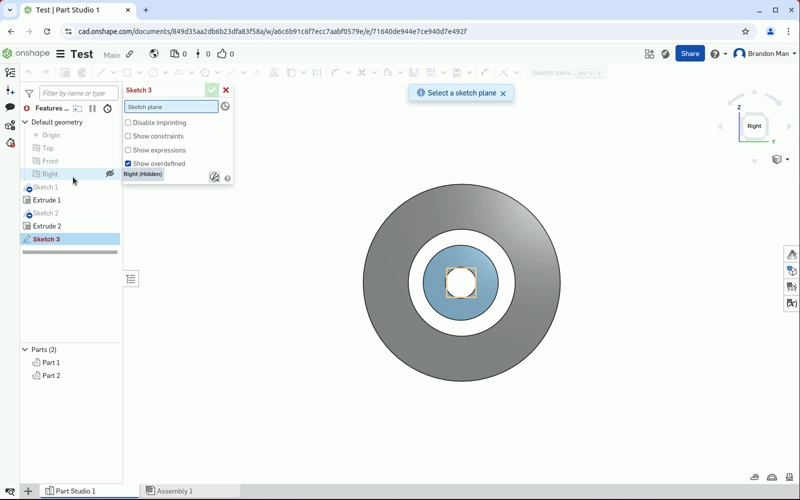
click(73, 176)
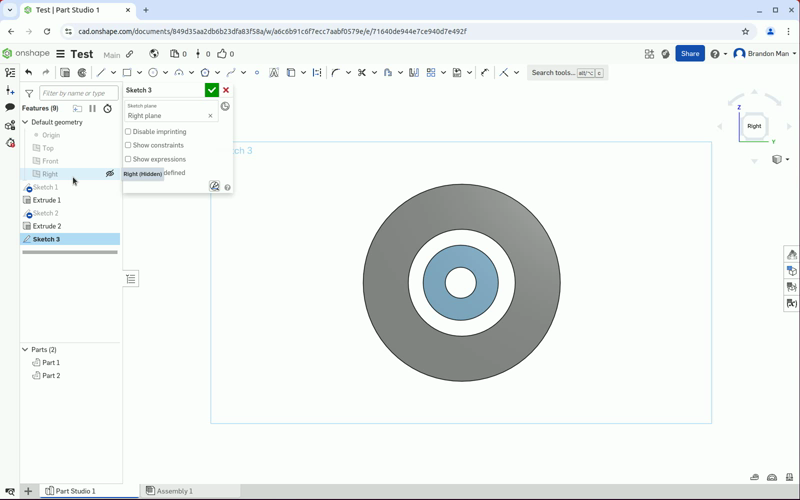
mouse_move(73, 352)
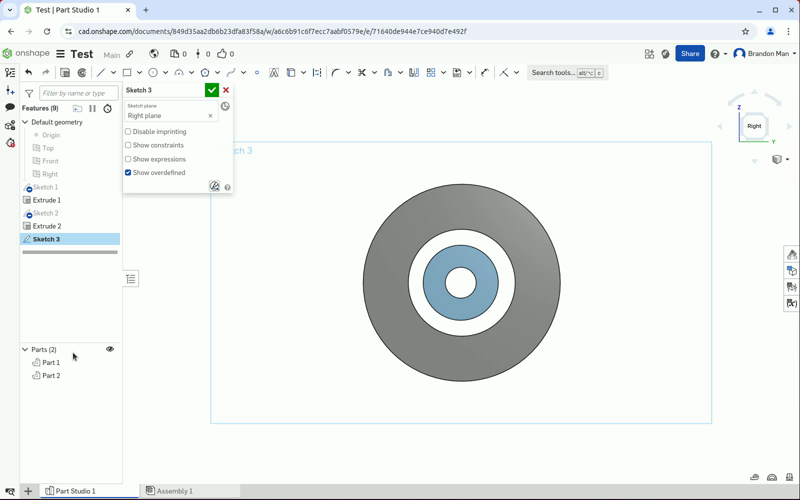
key(y)
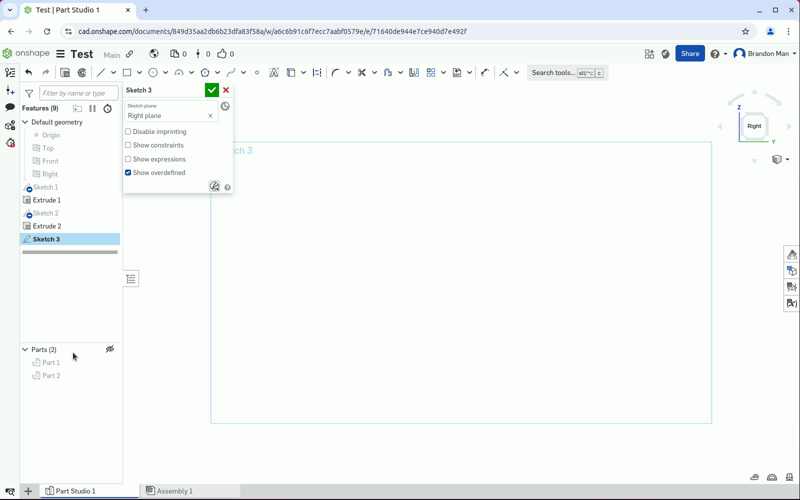
key(c)
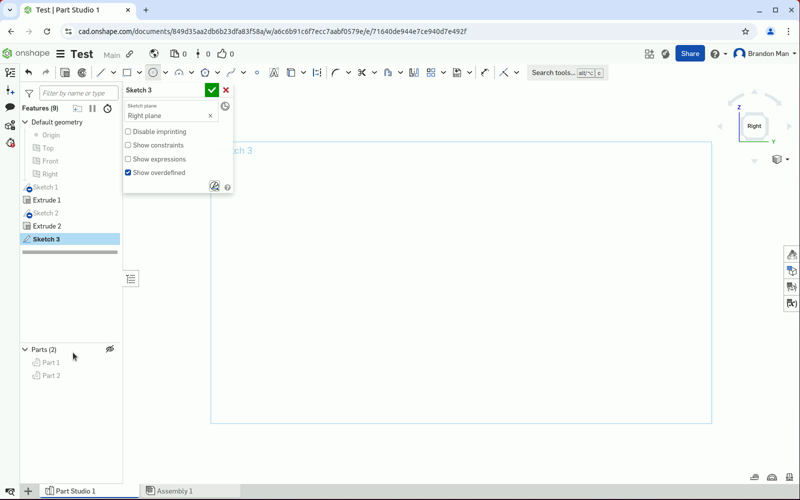
key_down(shift)
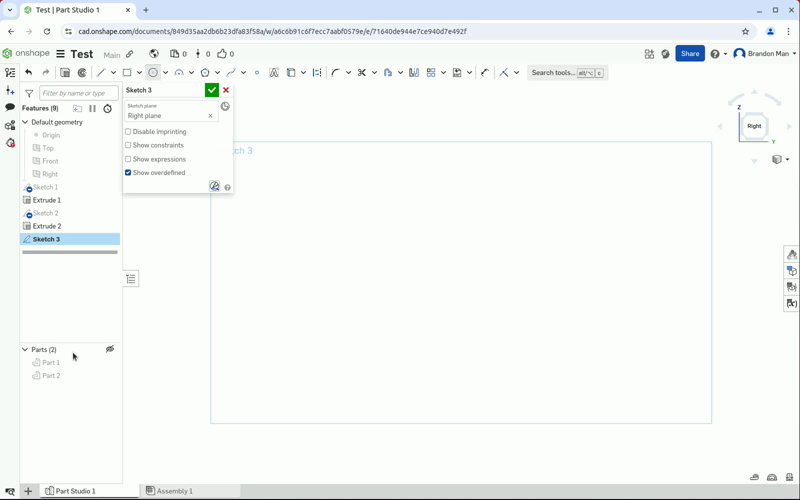
mouse_move(461, 282)
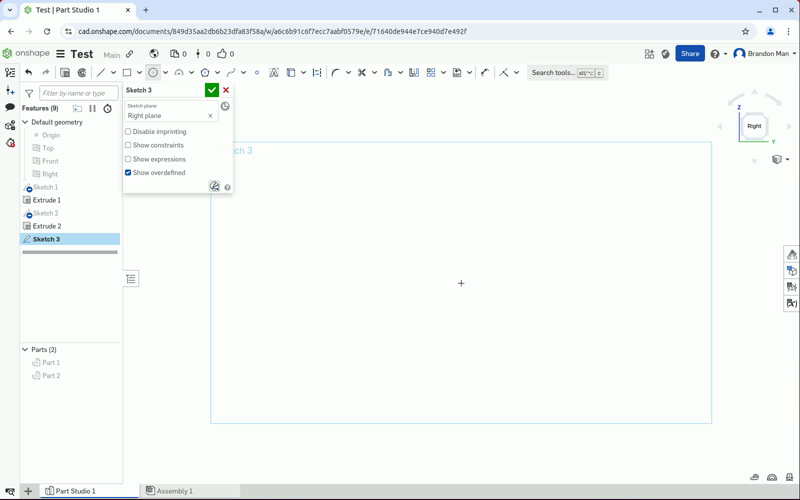
click(461, 282)
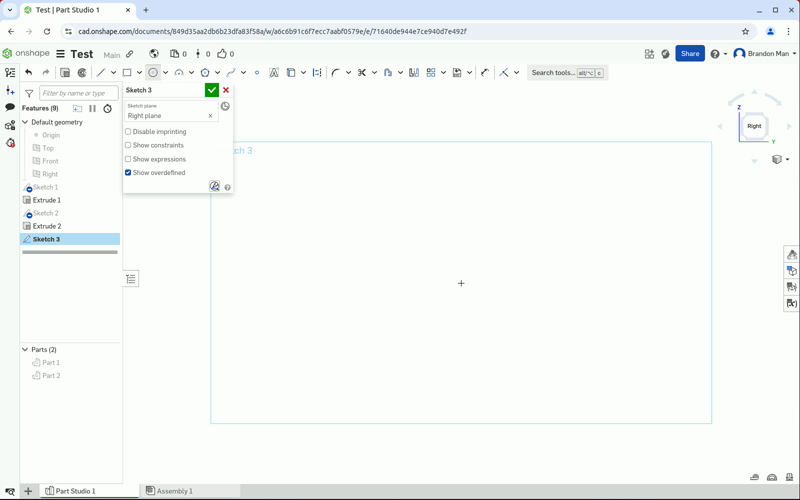
key_up(shift)
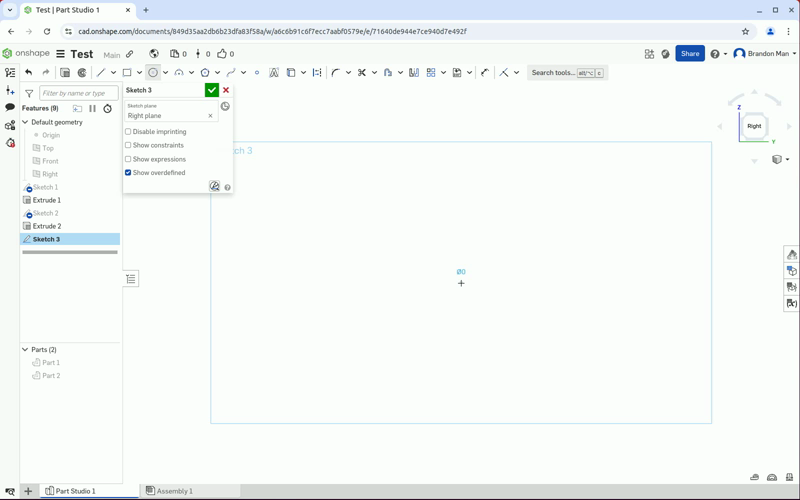
mouse_move(514, 282)
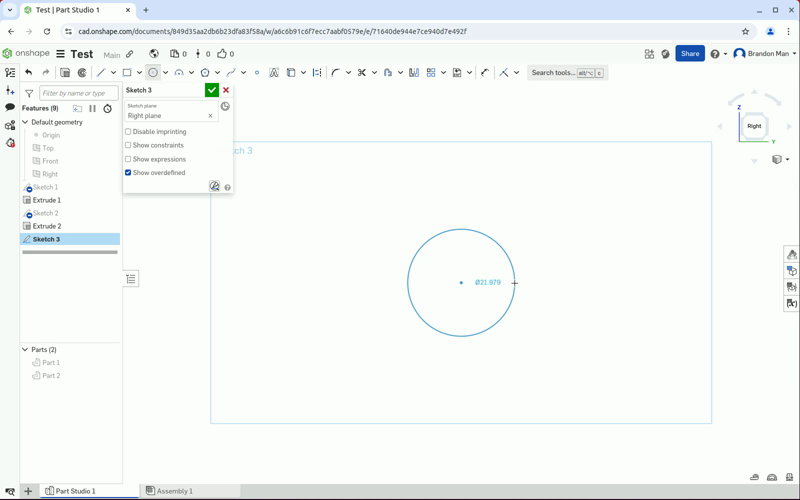
click(514, 282)
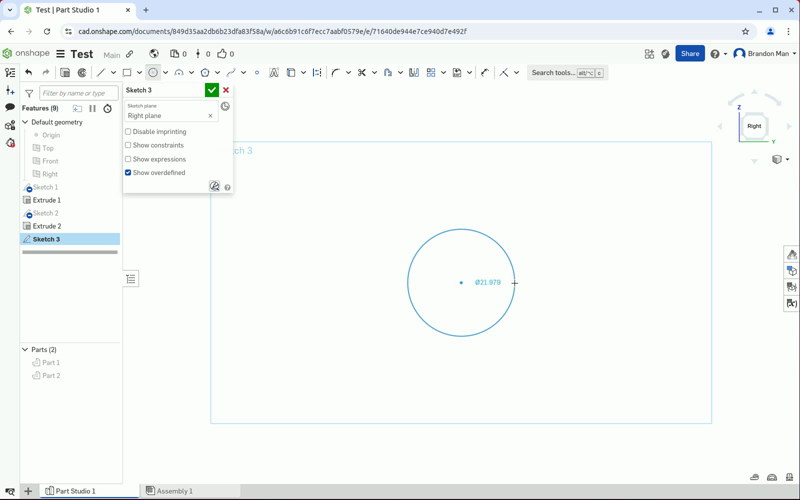
key(esc)
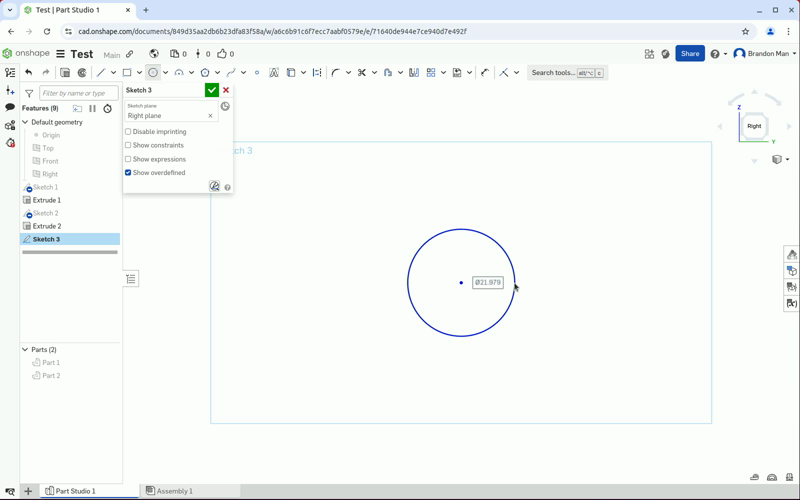
key(c)
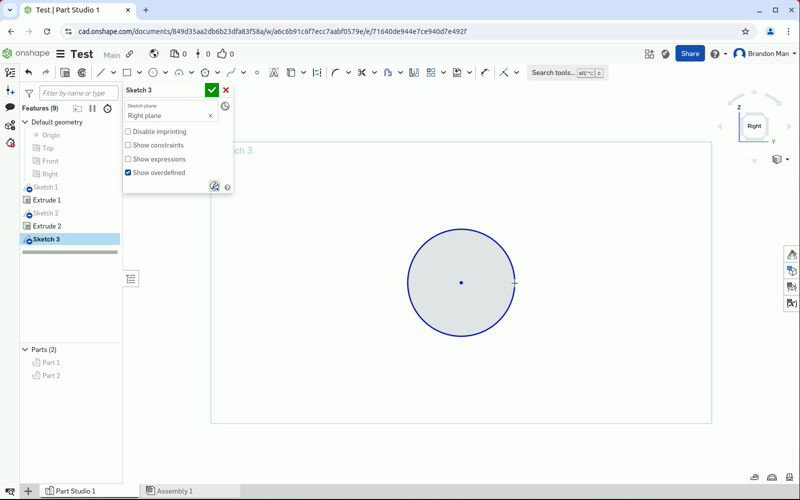
key_down(shift)
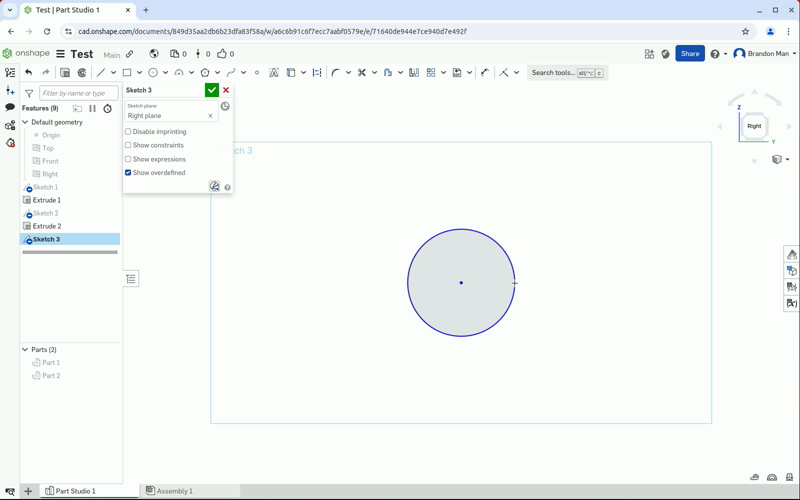
mouse_move(461, 282)
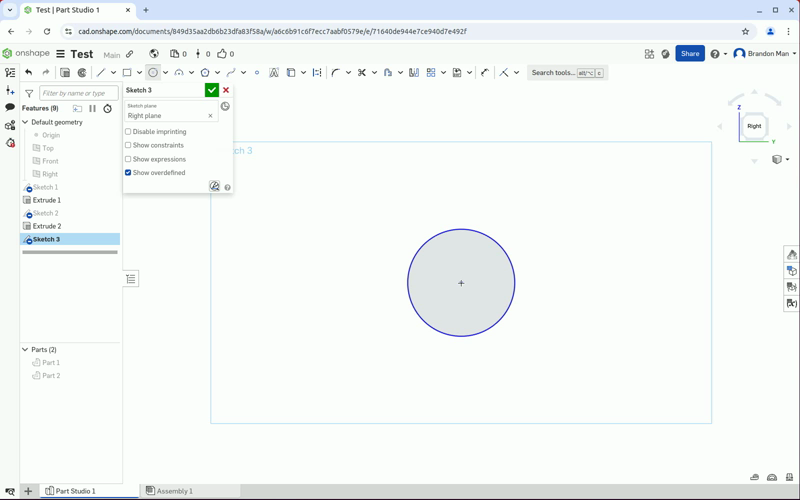
click(461, 282)
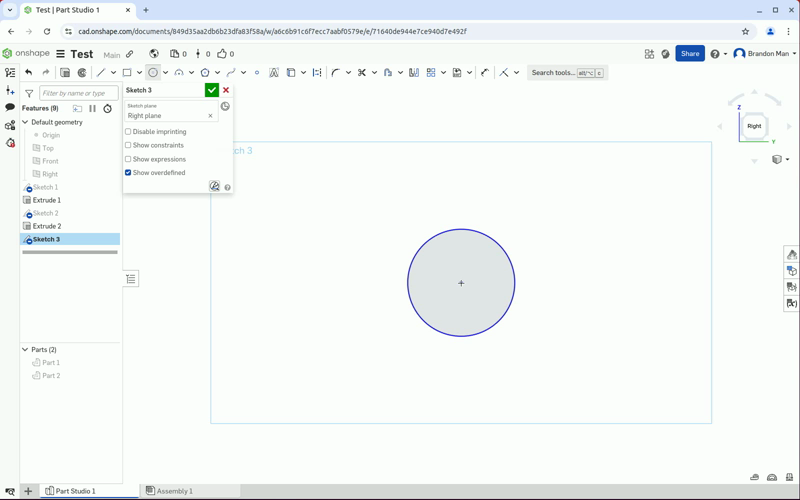
key_up(shift)
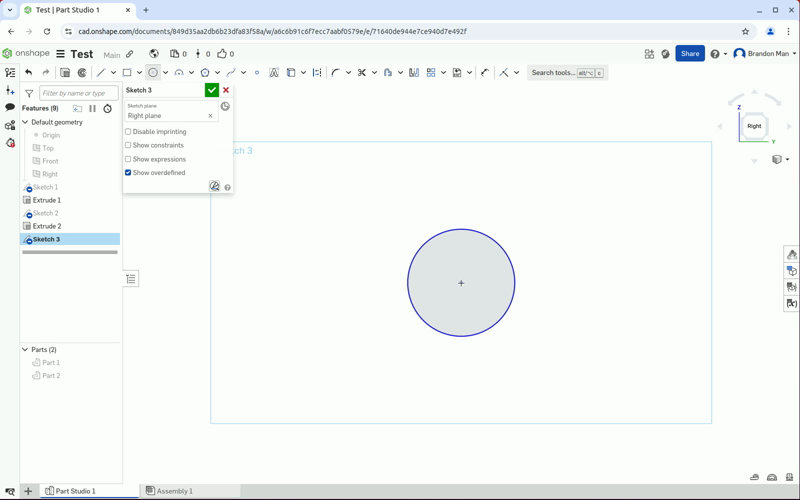
mouse_move(498, 282)
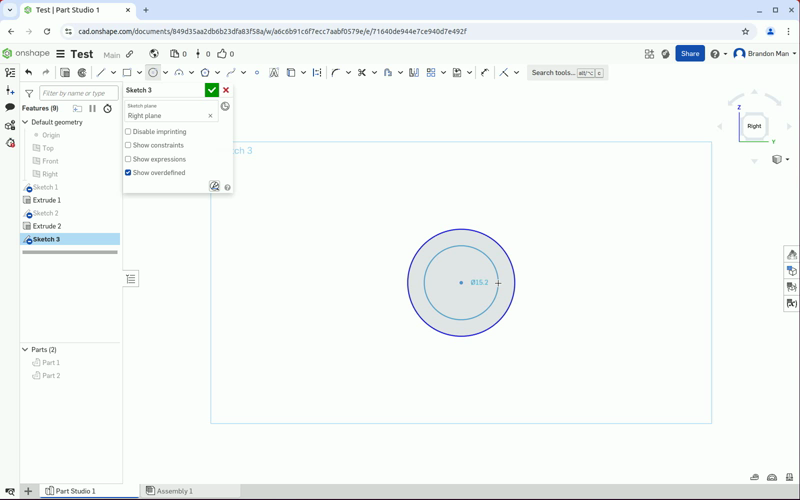
click(498, 282)
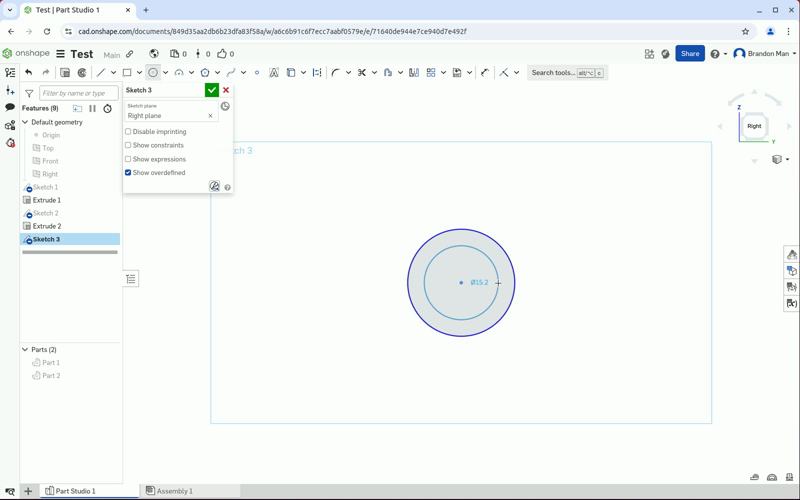
key(esc)
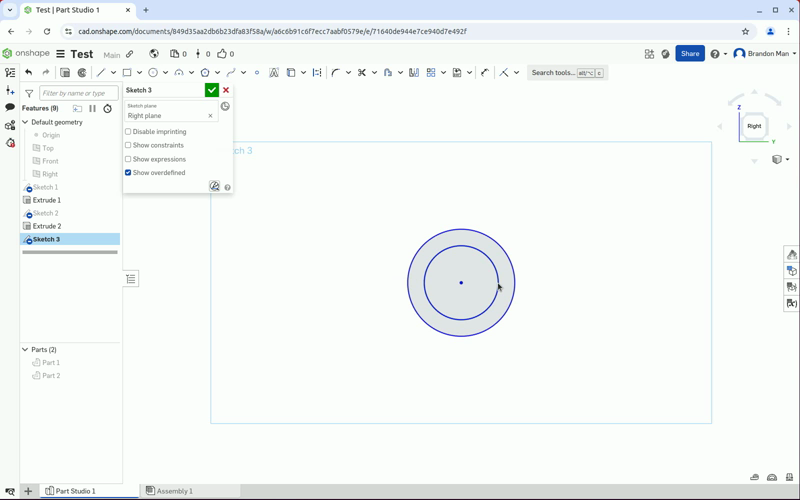
mouse_move(502, 268)
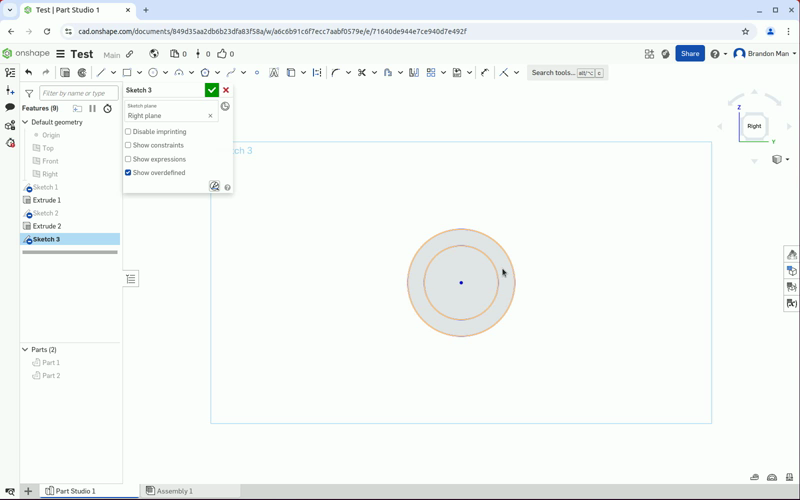
click(502, 268)
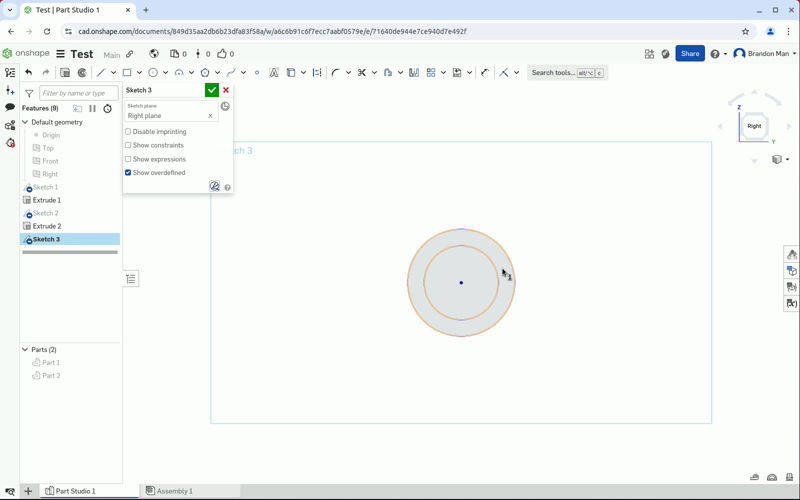
mouse_move(73, 352)
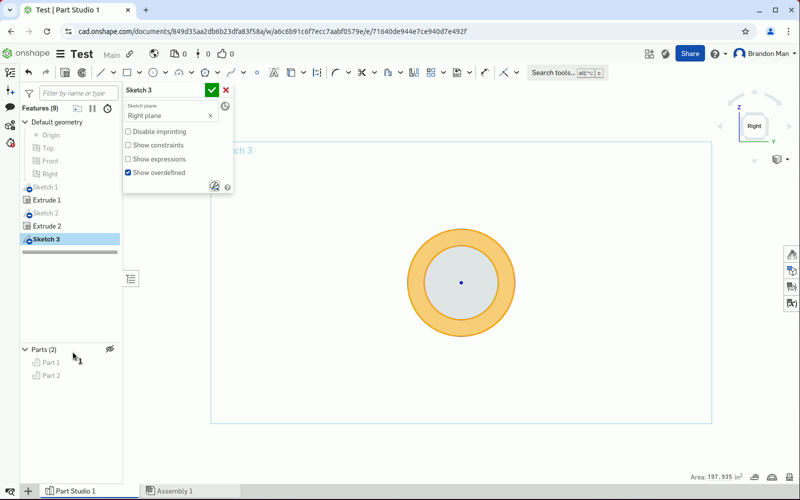
key(shift+y)
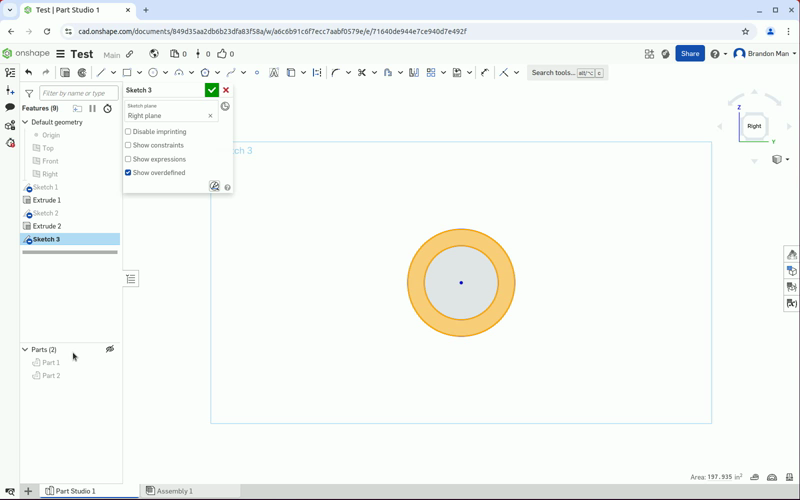
key(shift+e)
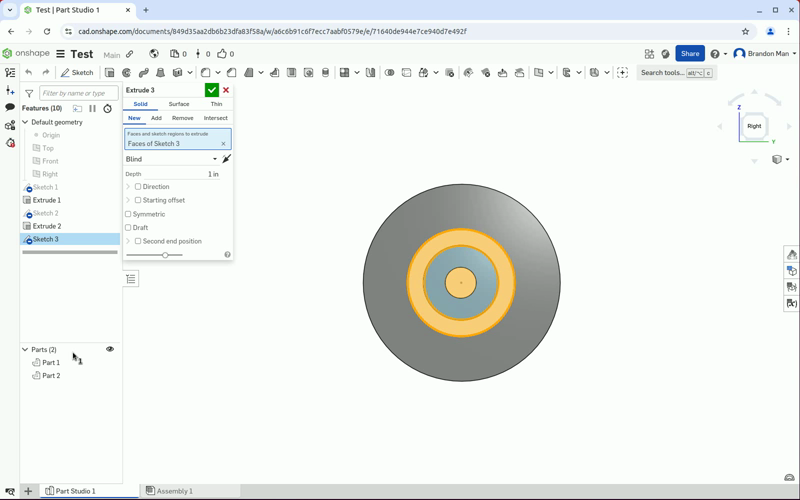
mouse_move(143, 106)
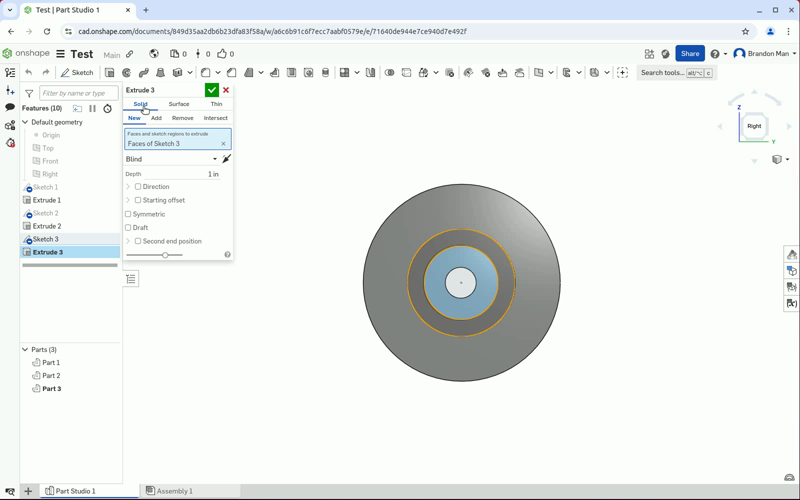
click(143, 106)
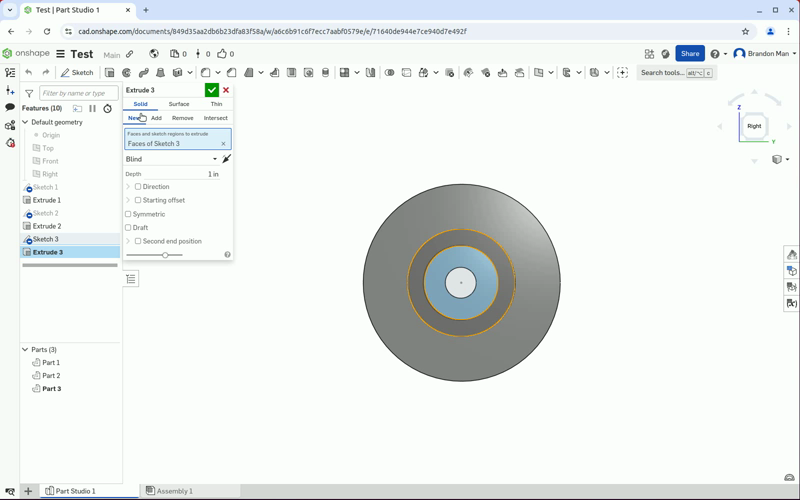
mouse_move(137, 120)
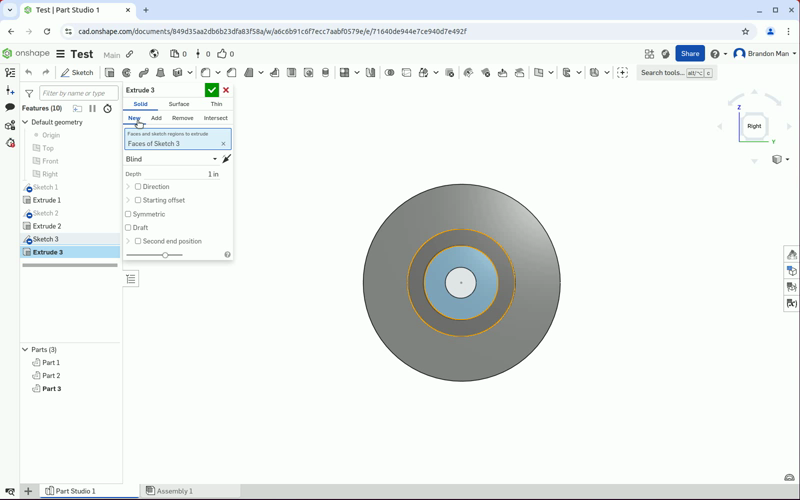
click(137, 120)
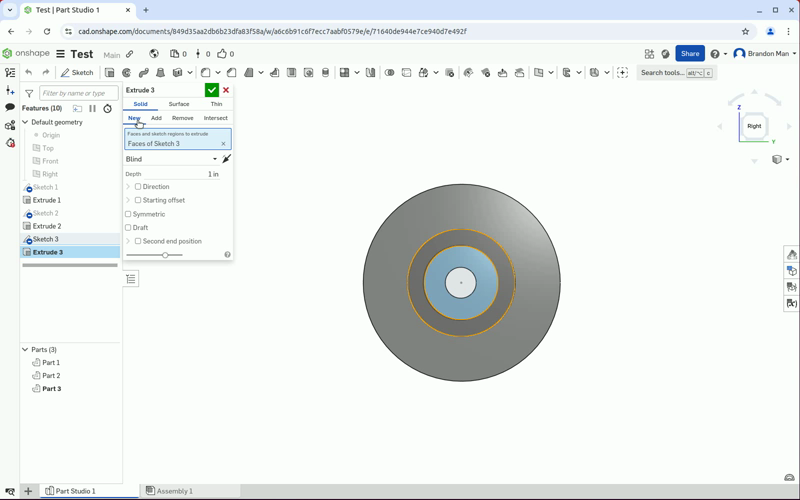
key(tab, 4)
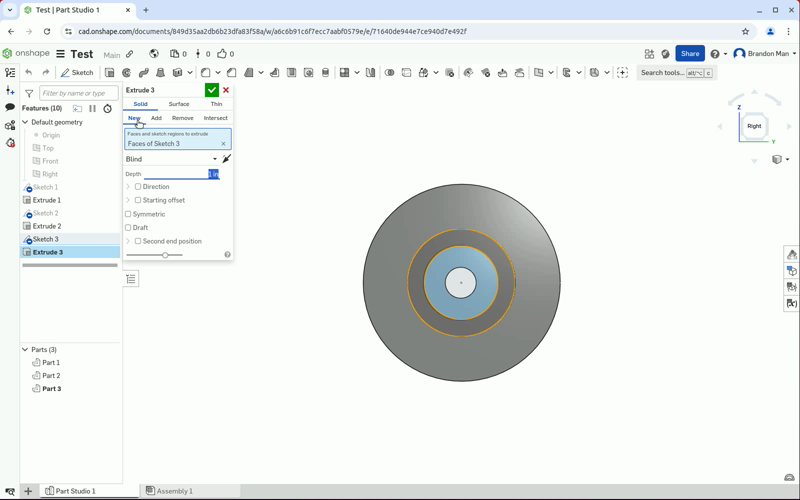
text(-23.108)
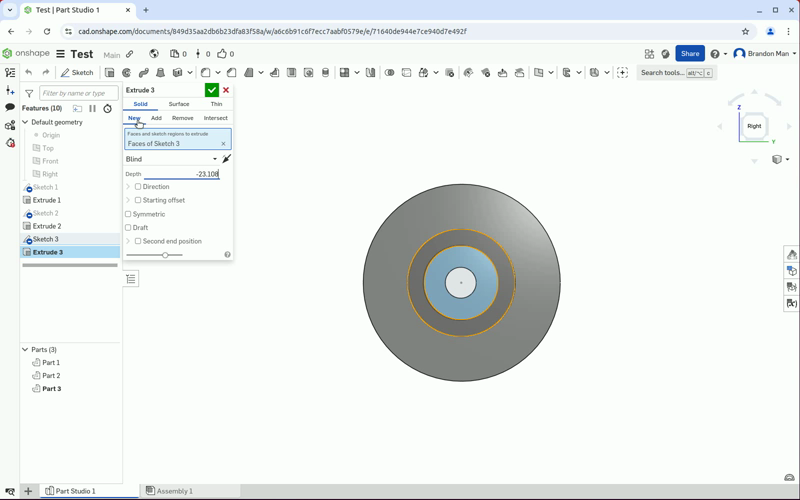
key(enter)
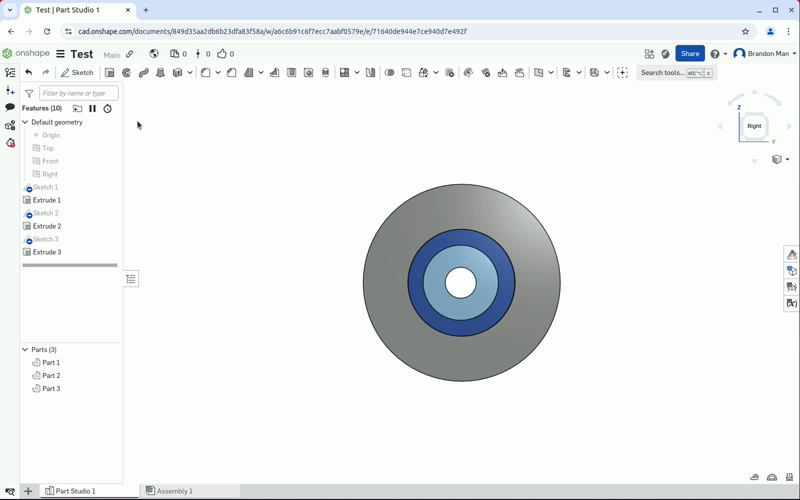
key(shift+h)
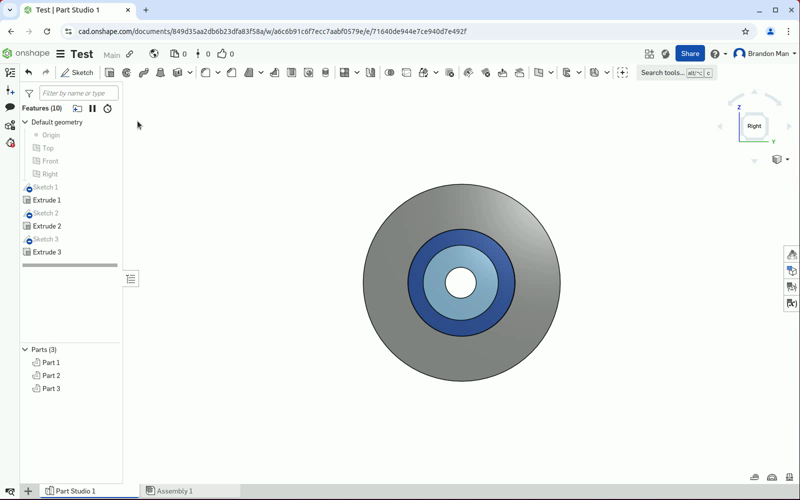
key(shift+h)
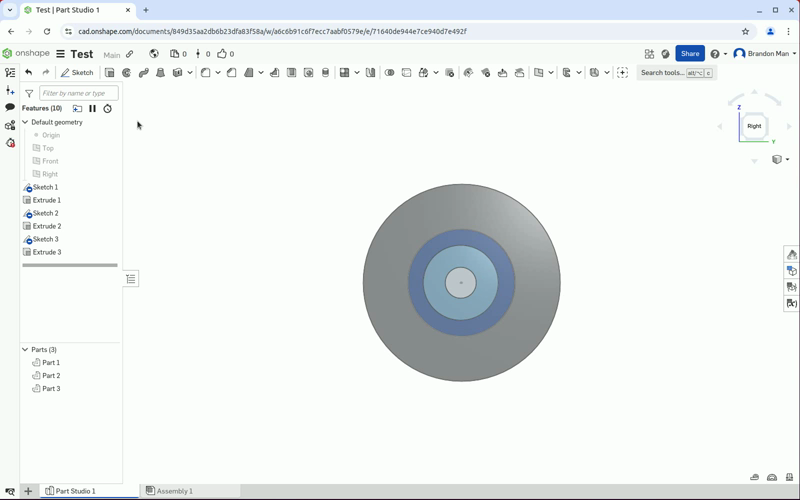
key(shift+7)
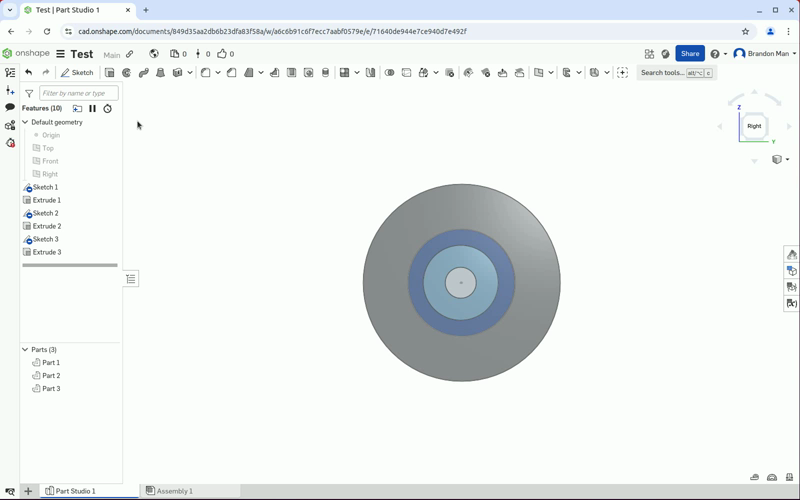
key(right, 2)
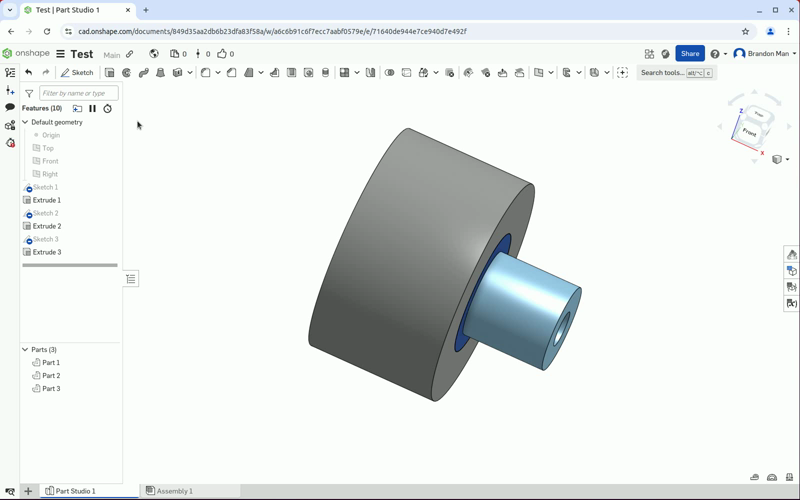
key(down, 2)
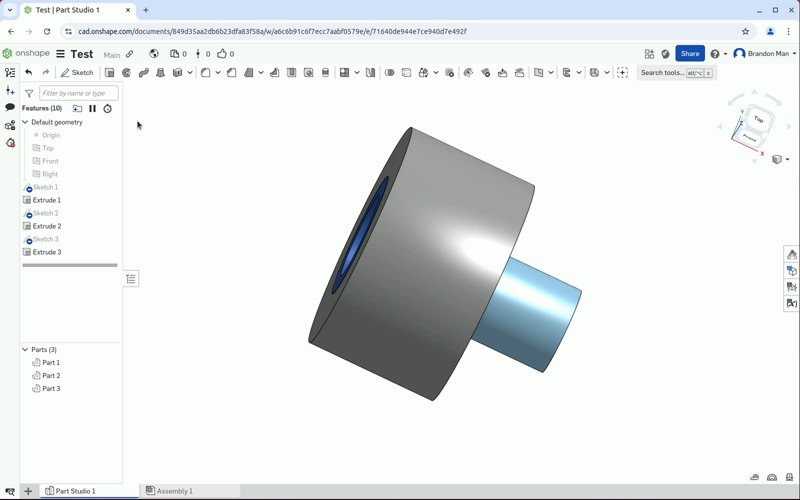
key(up, 2)
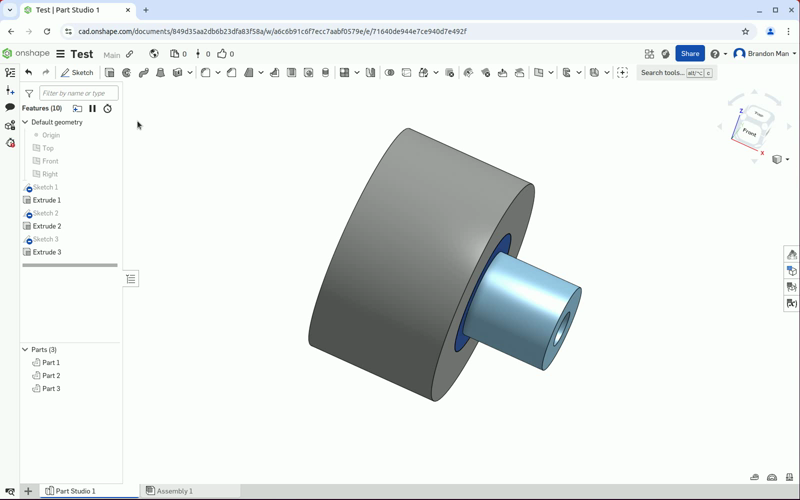
key(left, 2)
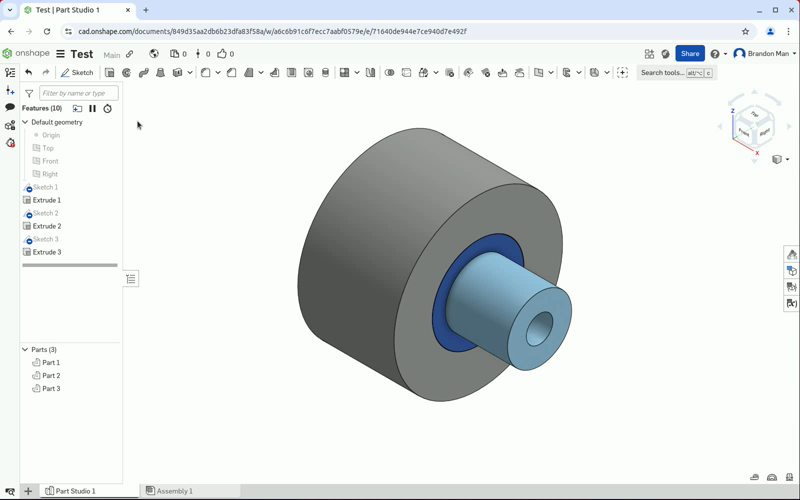
mouse_move(73, 189)
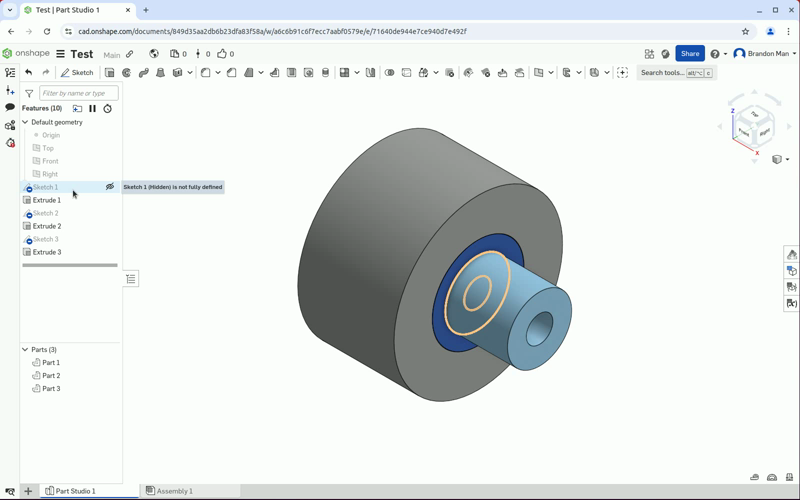
click(73, 189)